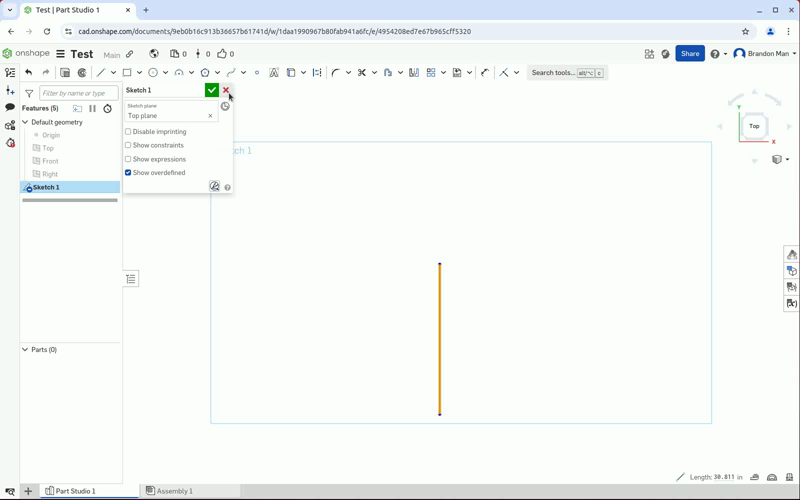
key(shift+h)
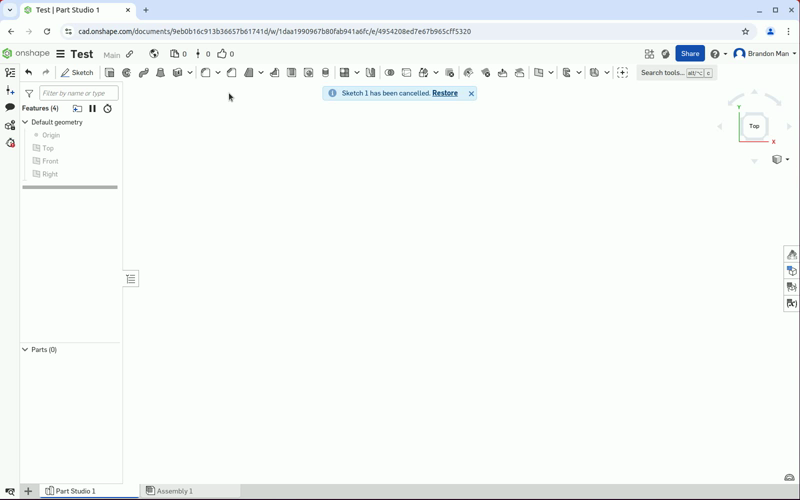
mouse_move(73, 352)
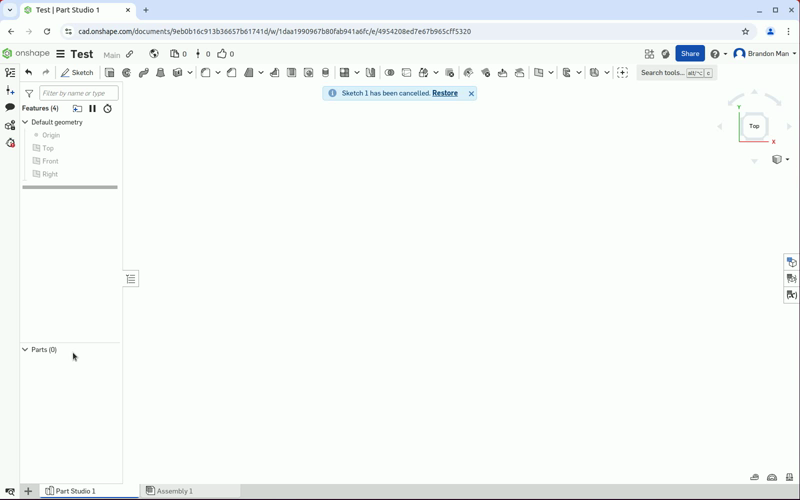
key(y)
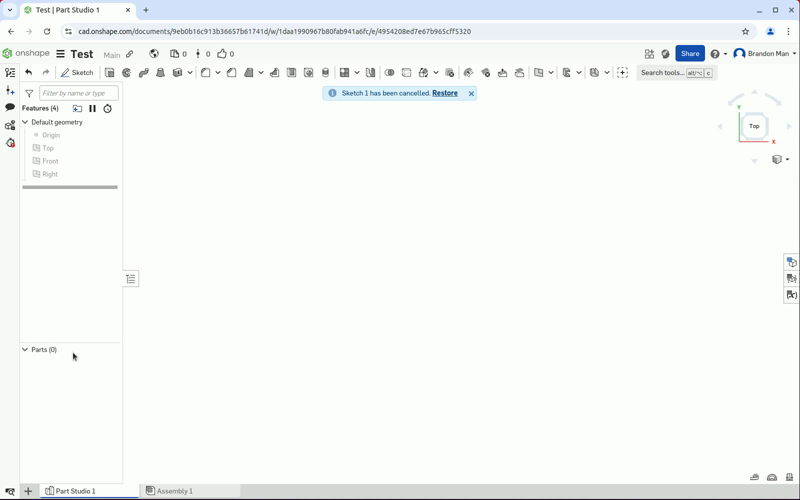
key(shift+p)
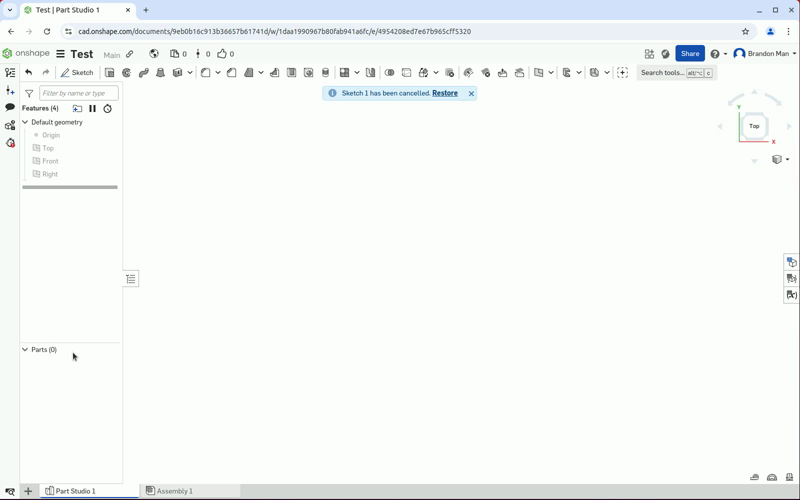
key(space)
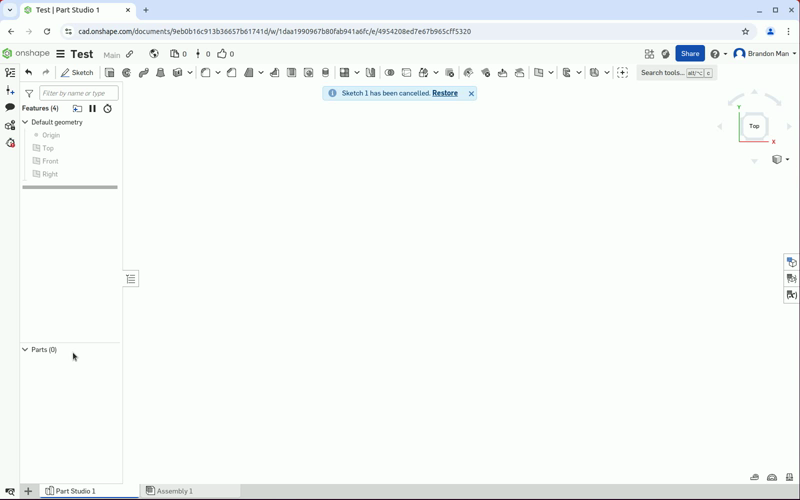
key_down(shift)
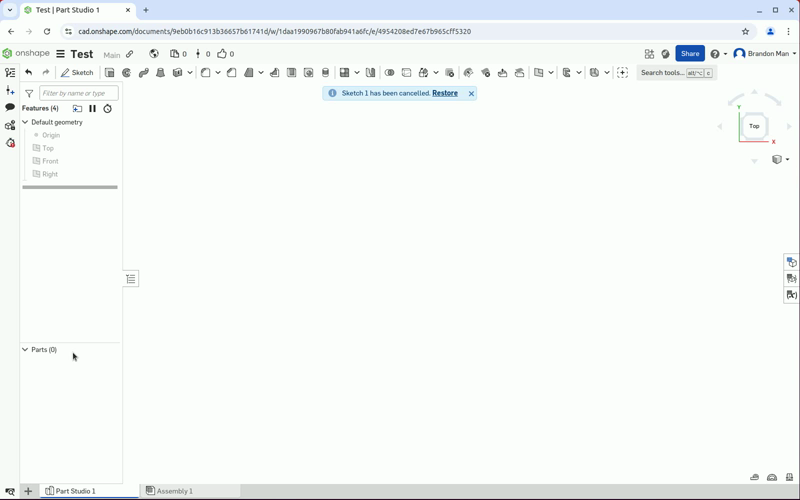
key(up)
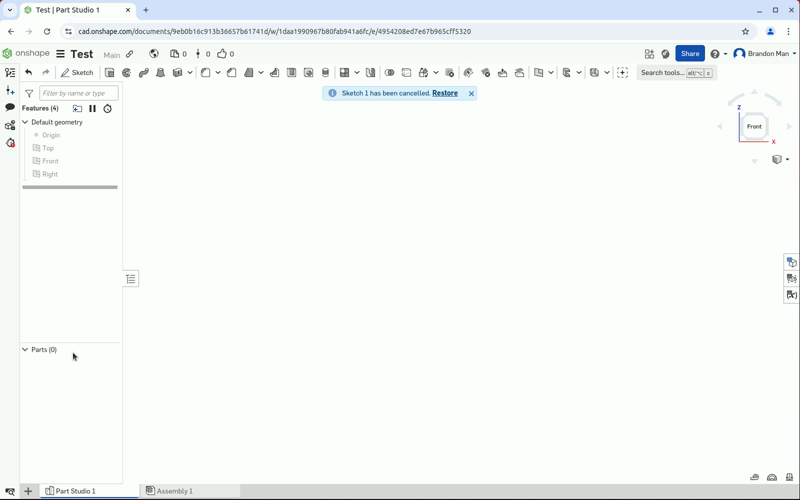
key_up(shift)
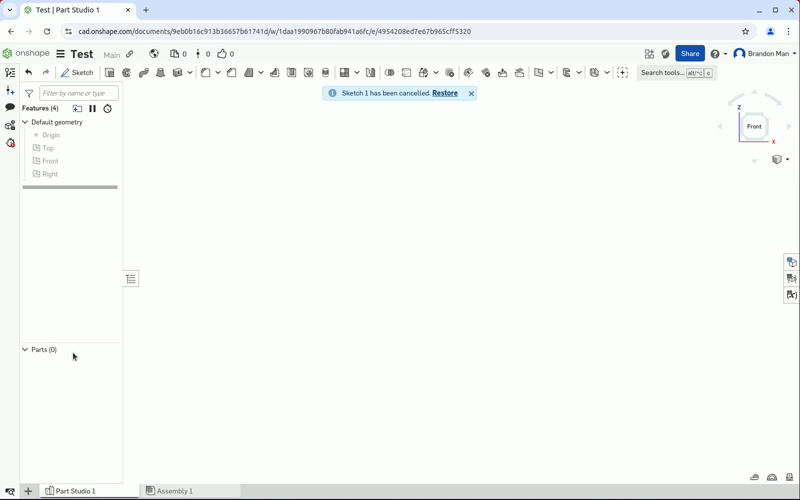
key(space)
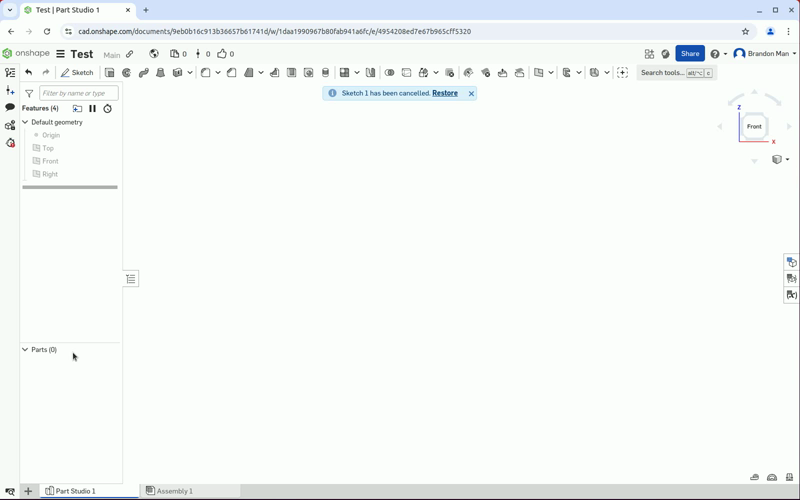
key_down(shift)
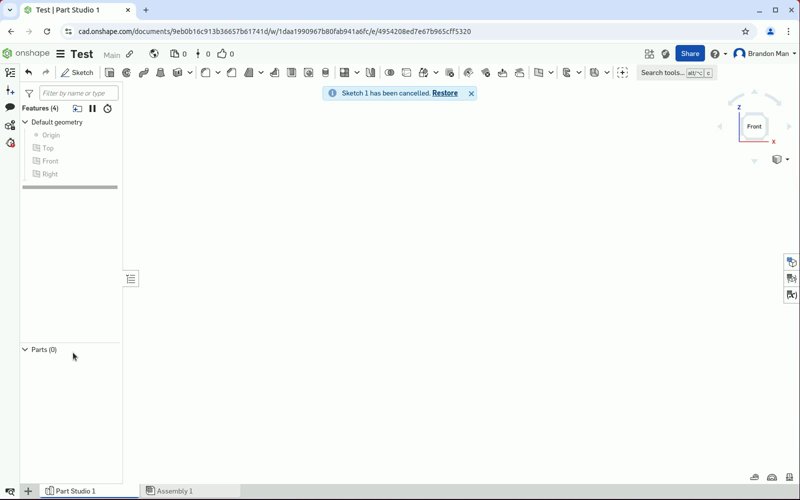
key(left)
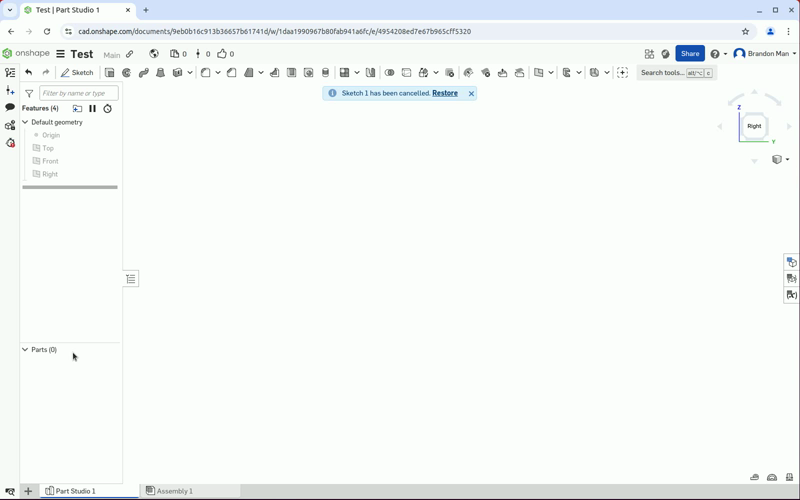
key_up(shift)
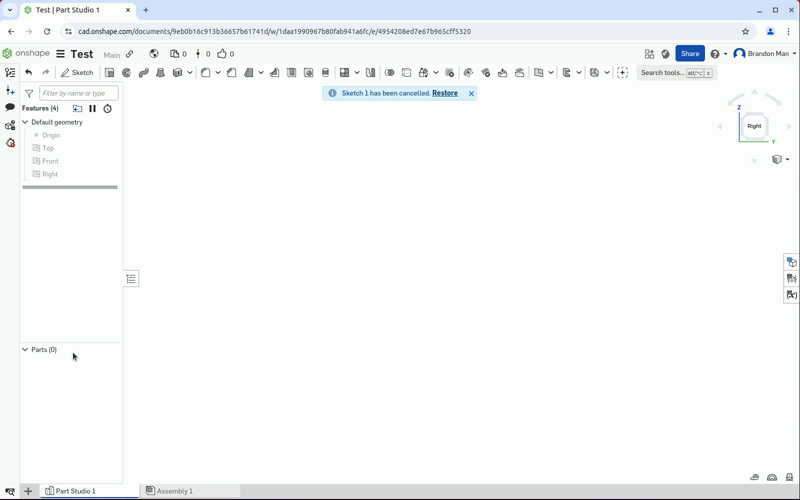
mouse_move(73, 352)
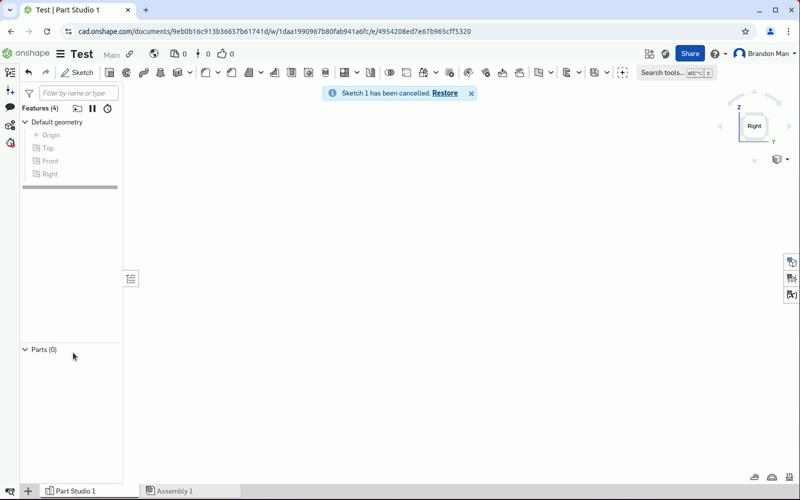
key(shift+y)
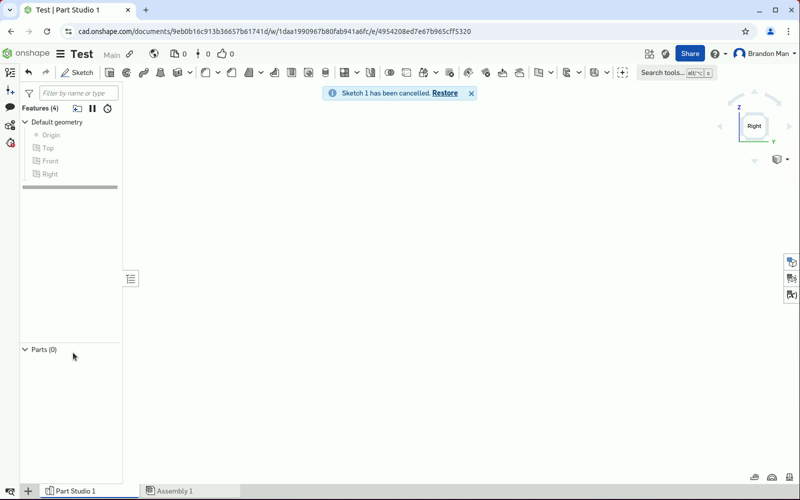
key(shift+s)
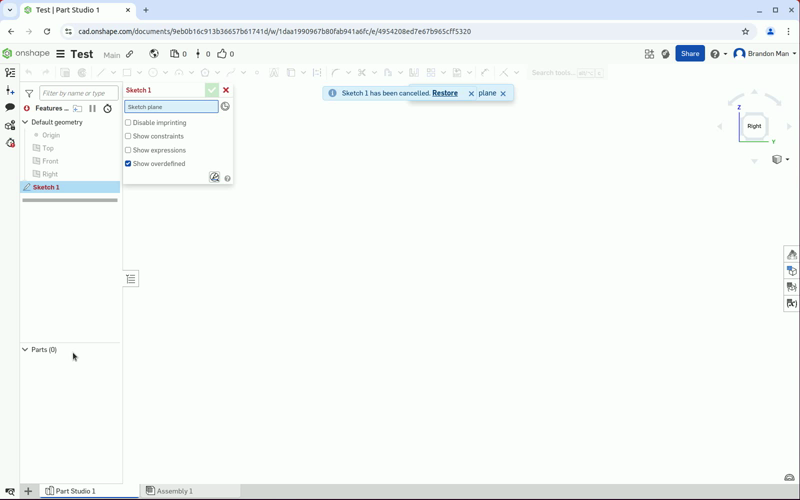
mouse_move(73, 176)
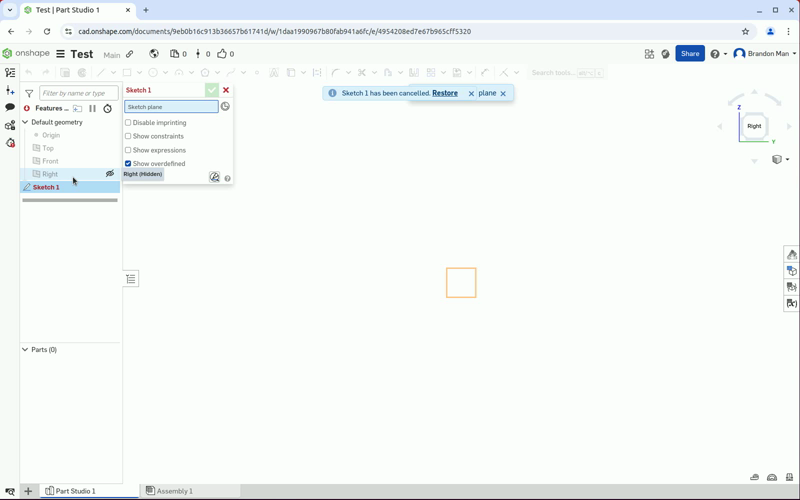
click(73, 176)
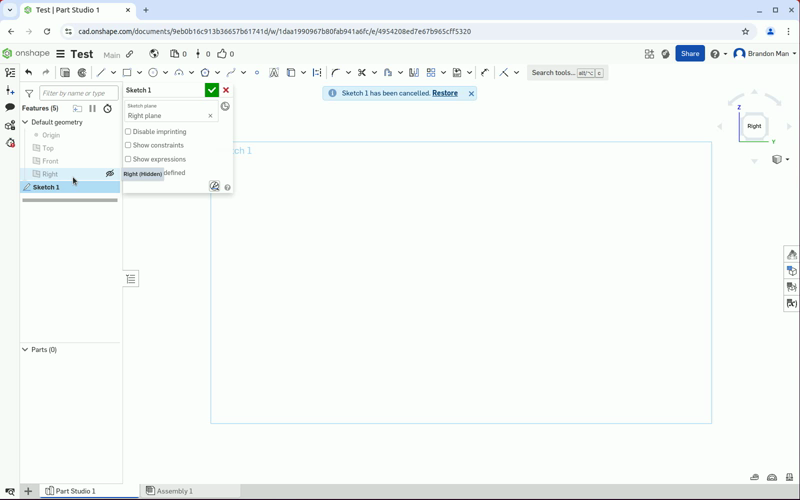
mouse_move(73, 352)
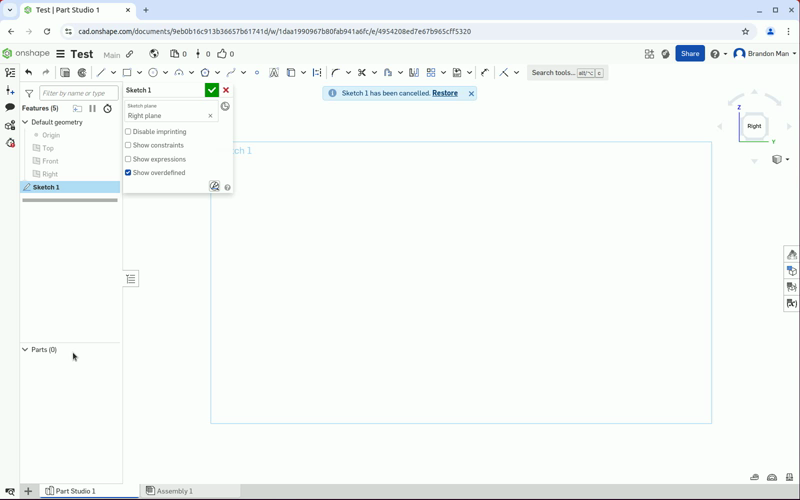
key(y)
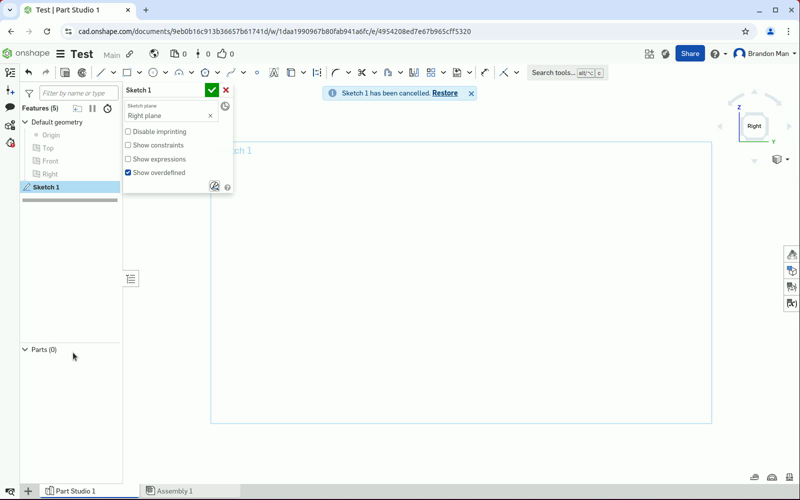
key(c)
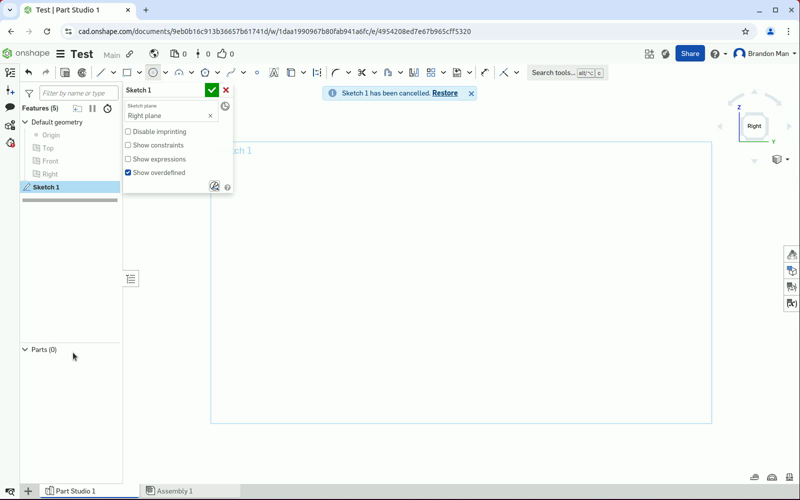
key_down(shift)
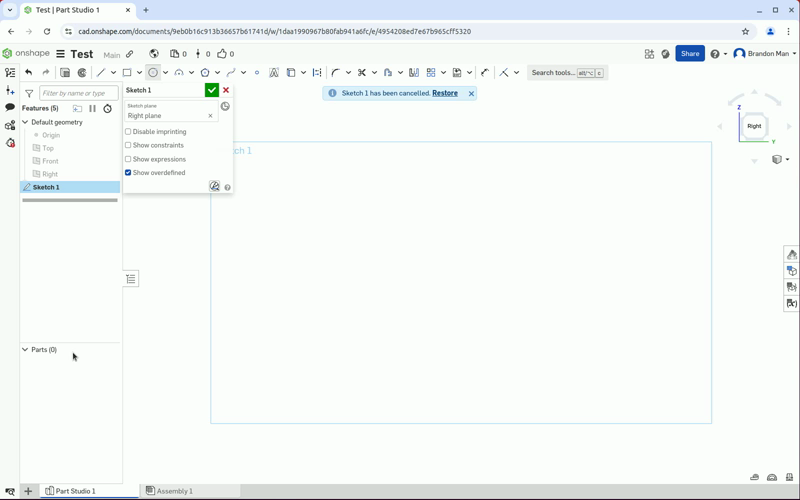
mouse_move(461, 282)
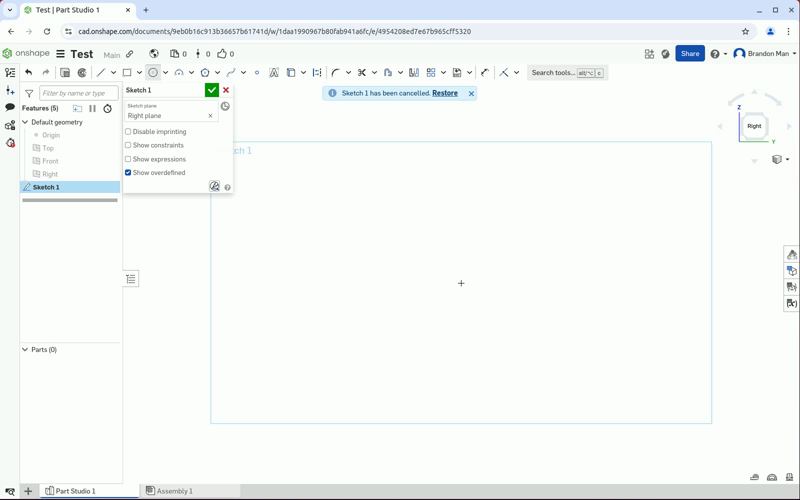
click(461, 282)
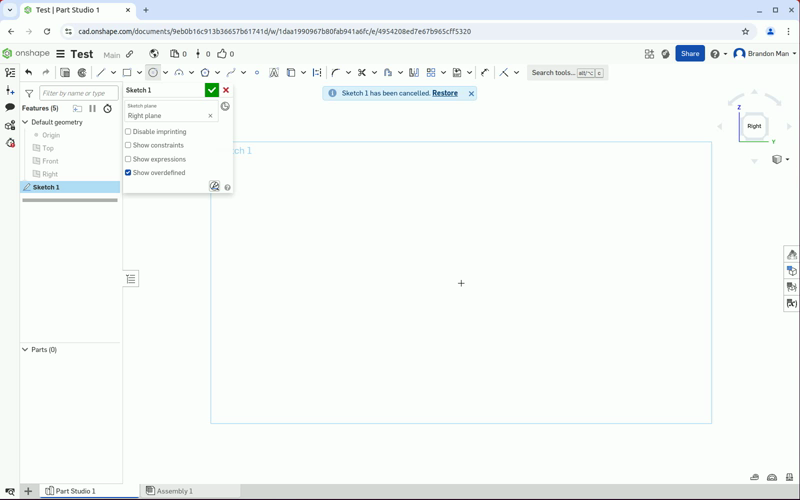
key_up(shift)
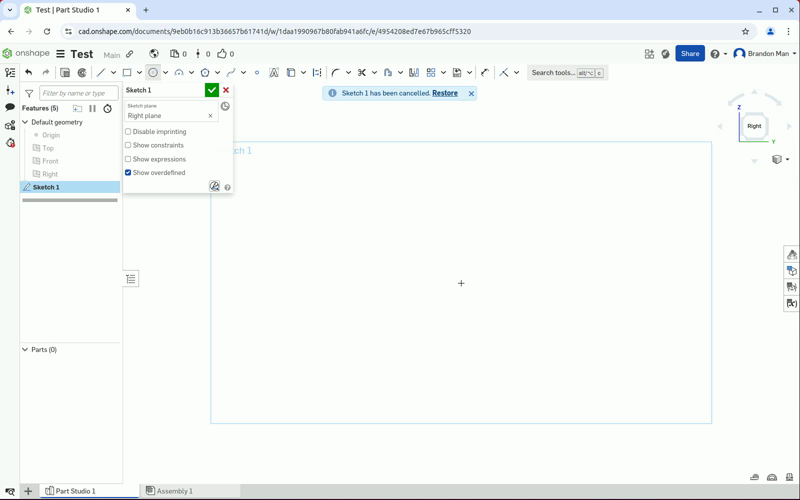
mouse_move(574, 282)
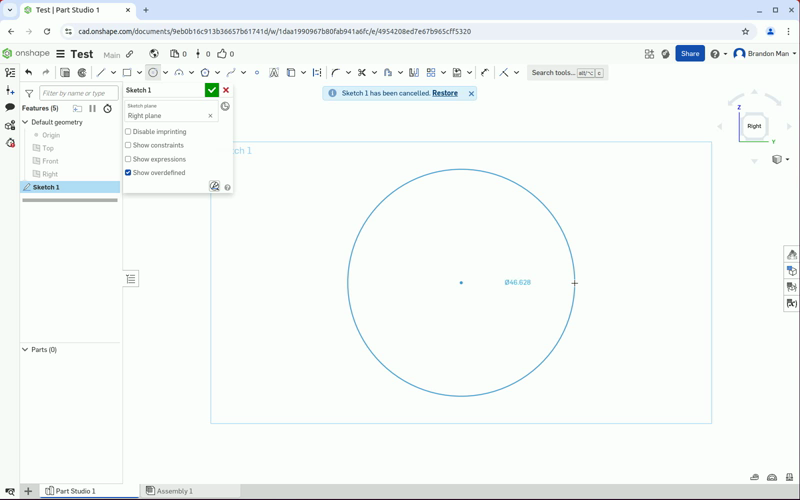
click(574, 282)
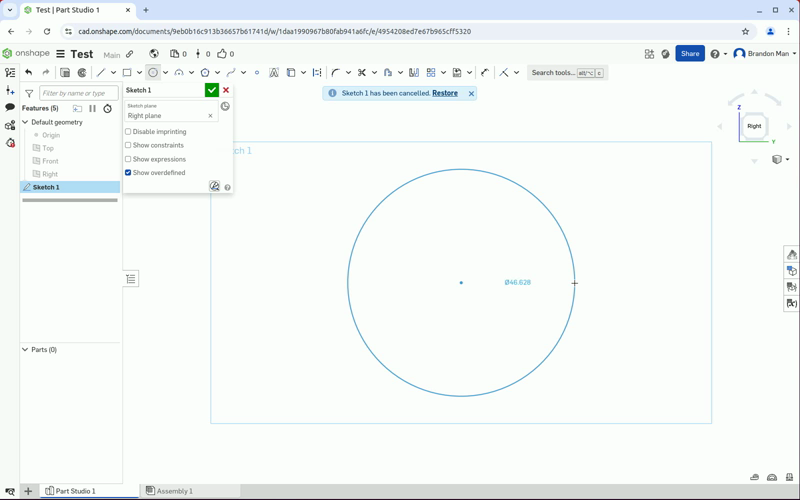
key(esc)
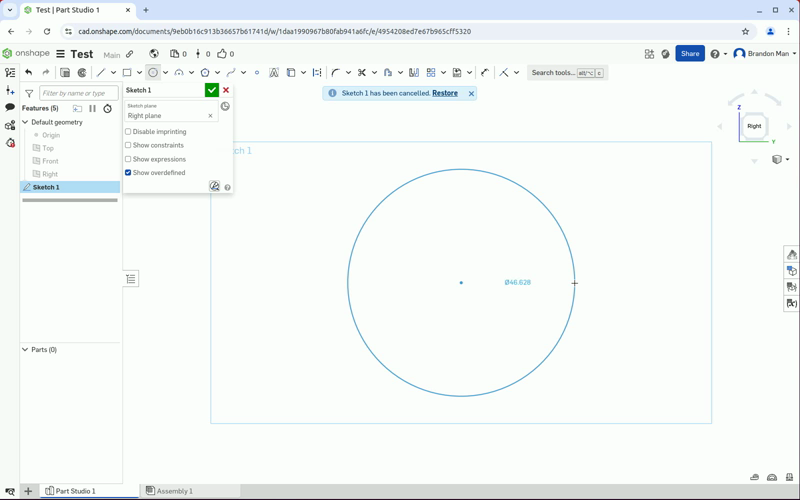
key(c)
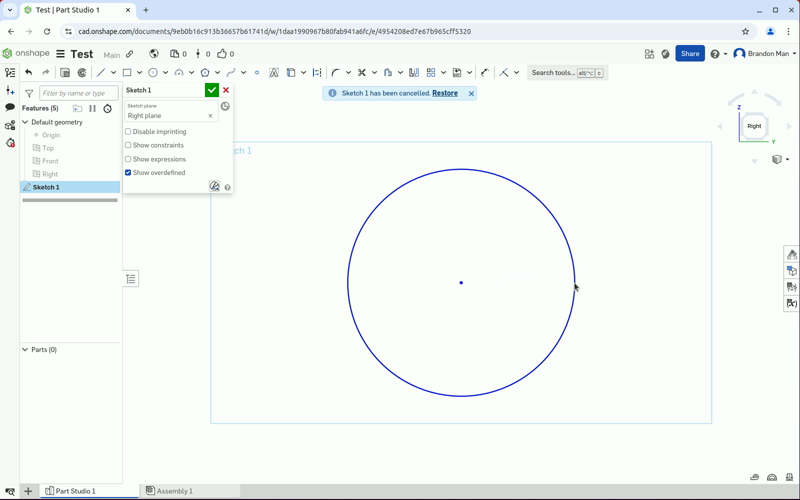
key_down(shift)
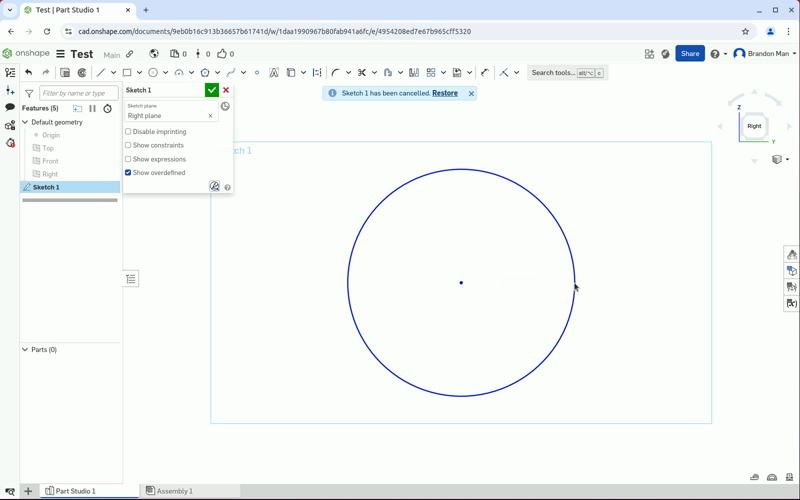
mouse_move(461, 282)
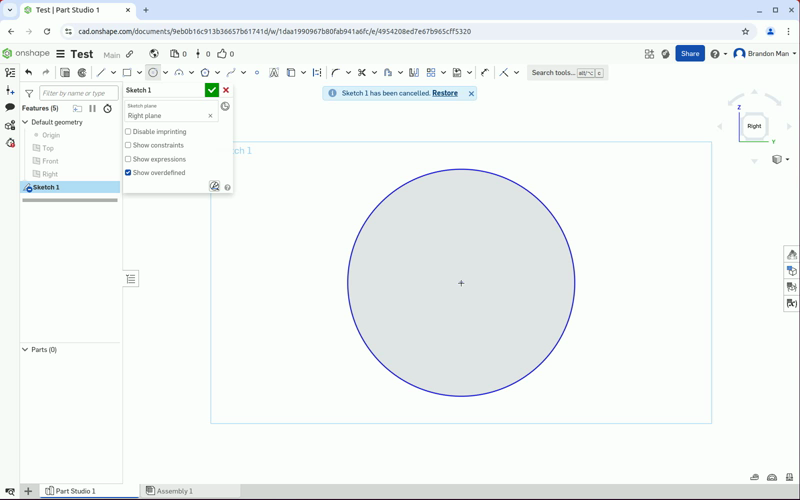
click(461, 282)
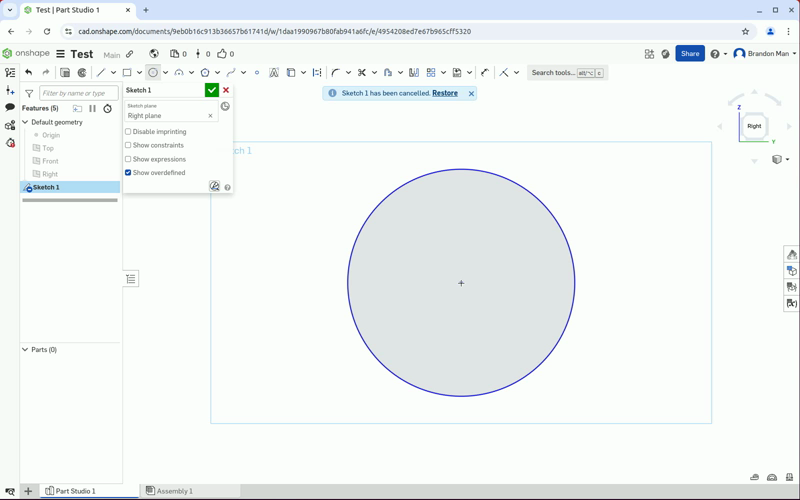
key_up(shift)
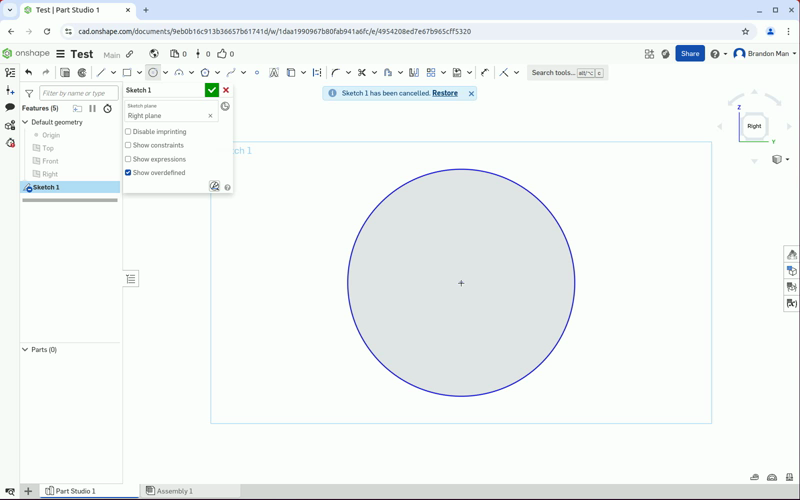
mouse_move(562, 282)
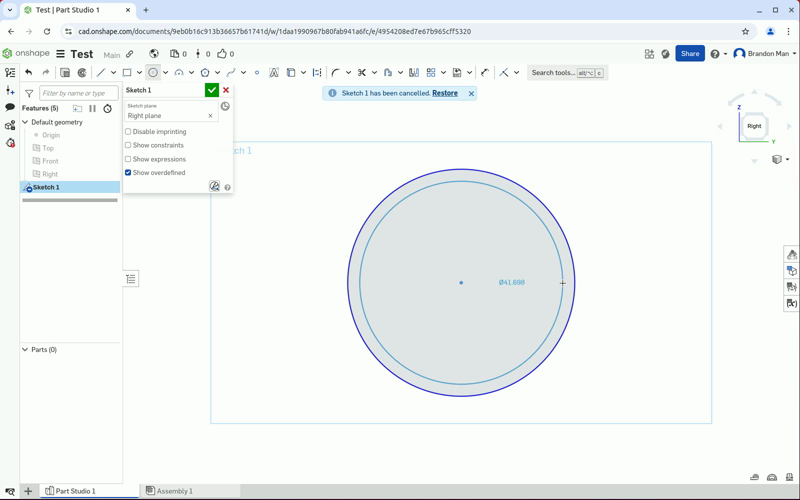
click(562, 282)
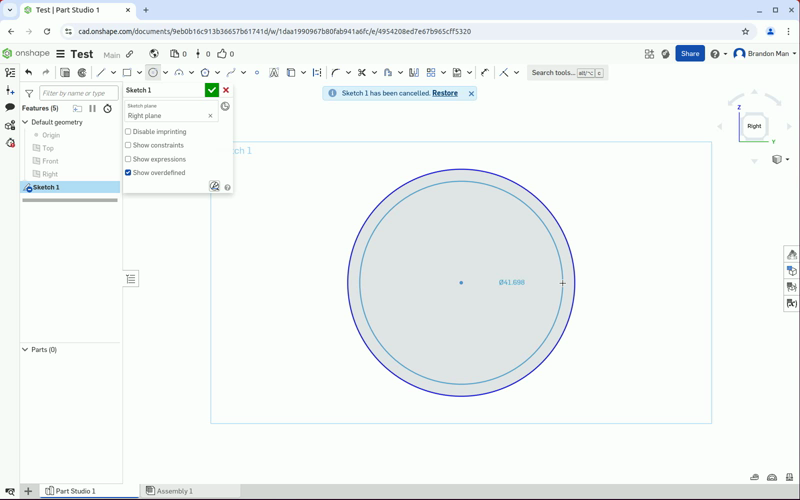
key(esc)
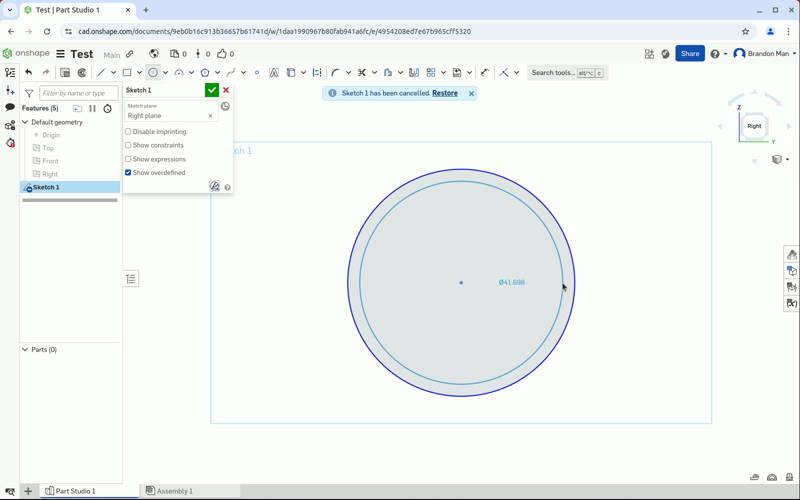
mouse_move(516, 375)
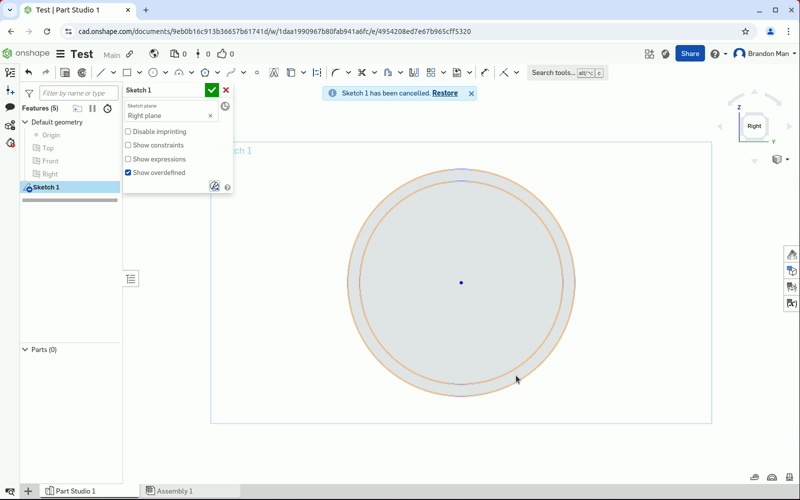
click(516, 375)
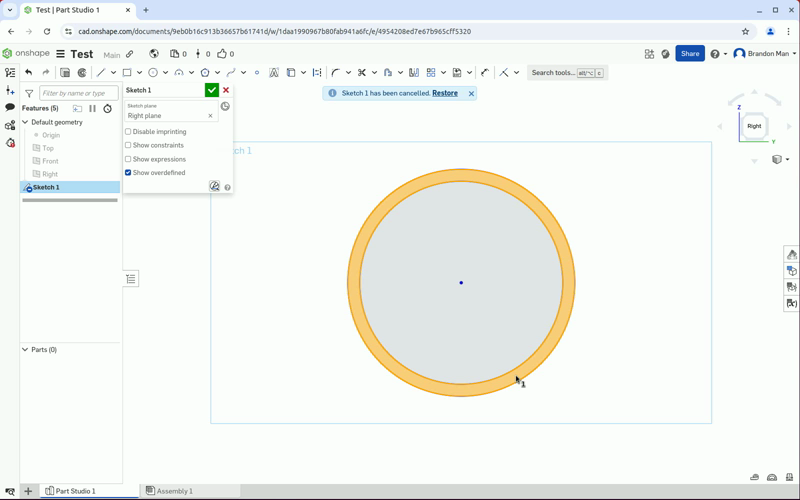
mouse_move(73, 352)
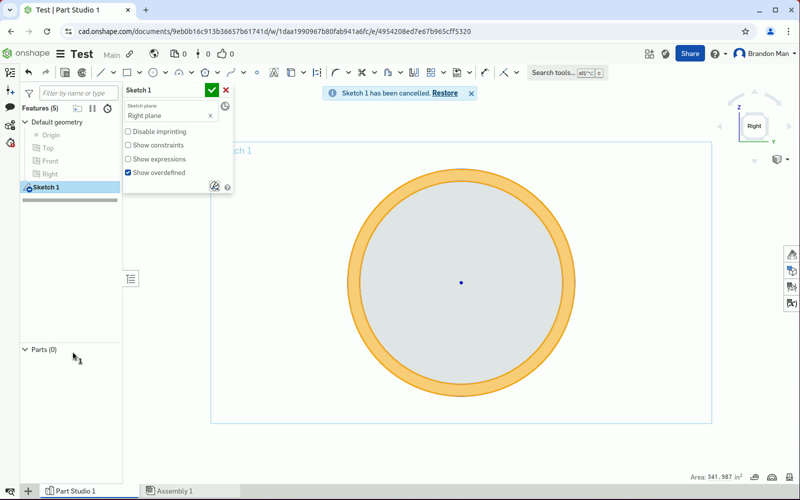
key(shift+y)
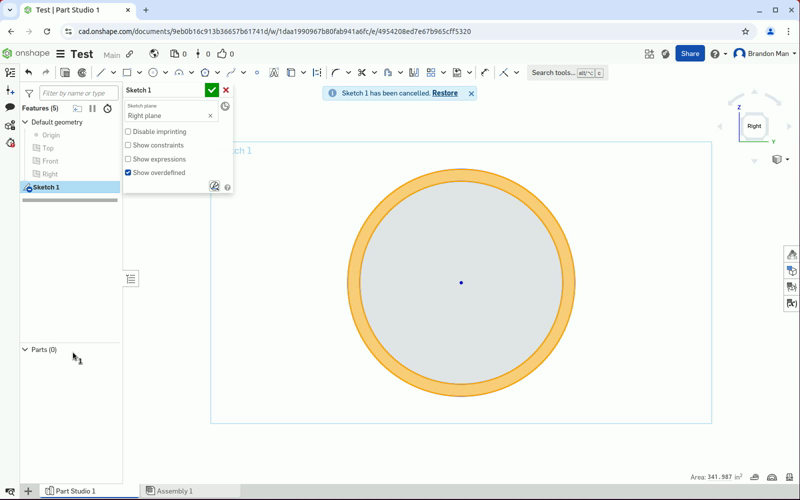
key(shift+e)
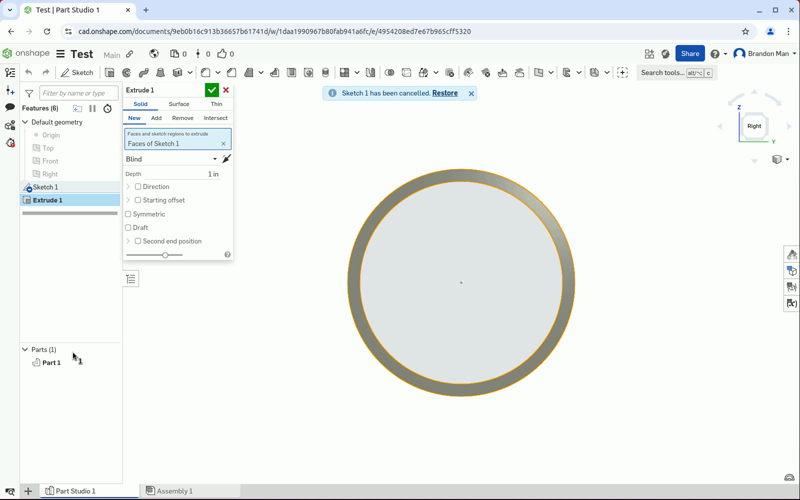
mouse_move(143, 106)
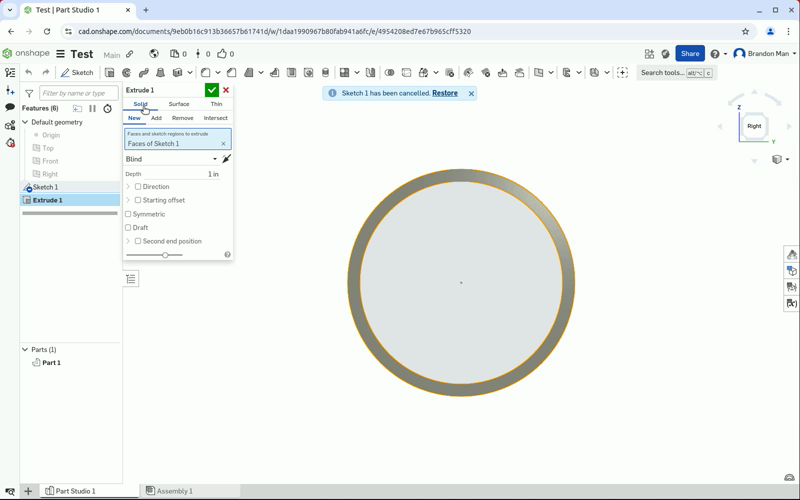
click(143, 106)
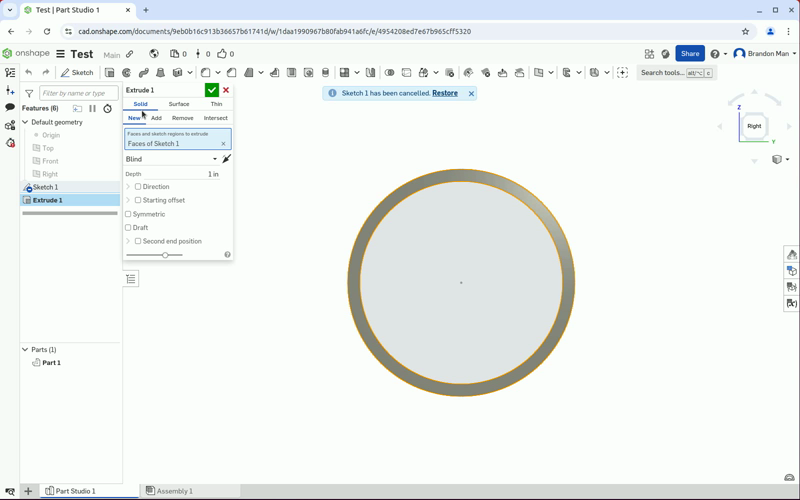
mouse_move(137, 120)
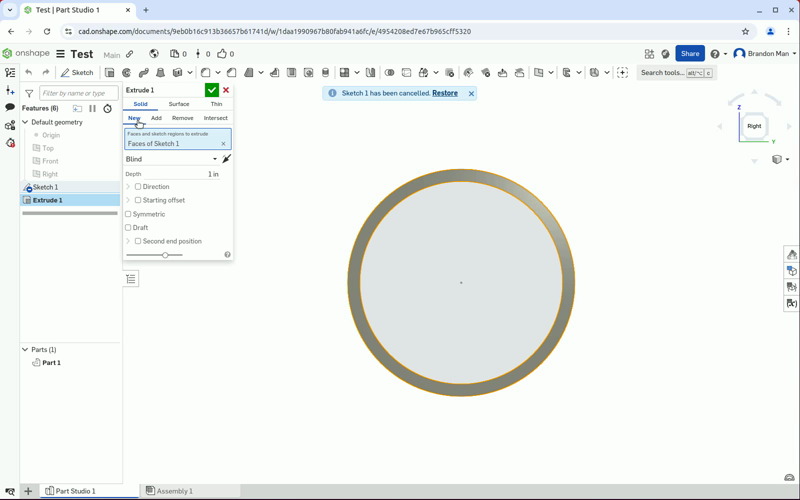
click(137, 120)
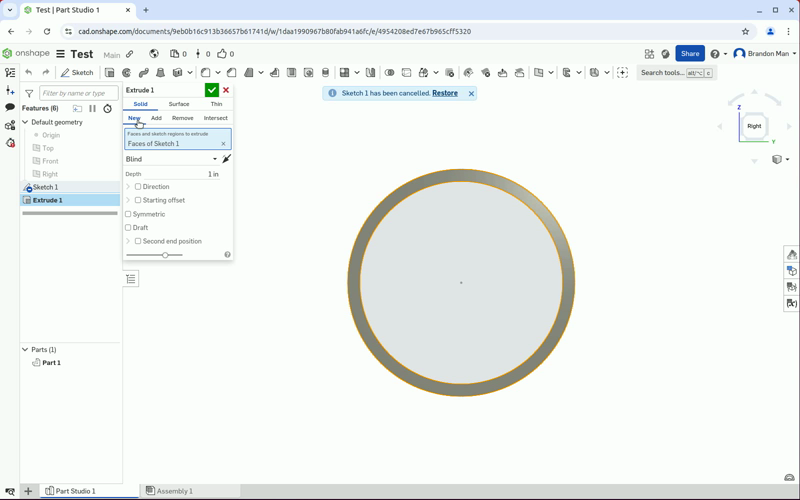
key(tab, 4)
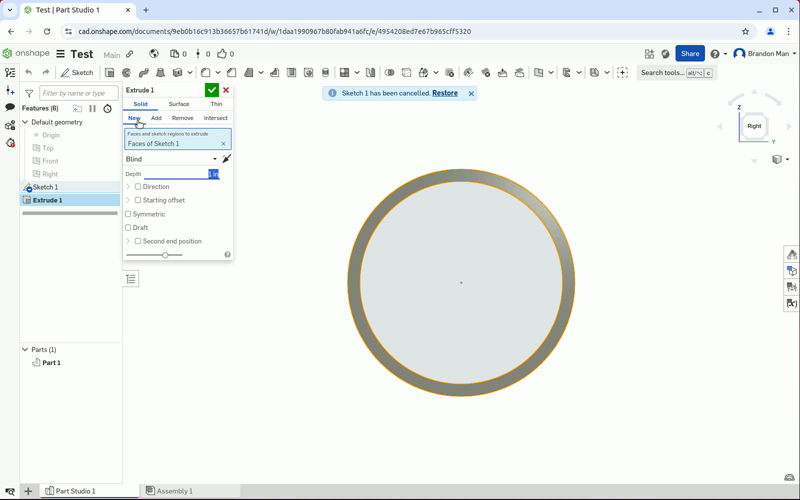
text(-5.536)
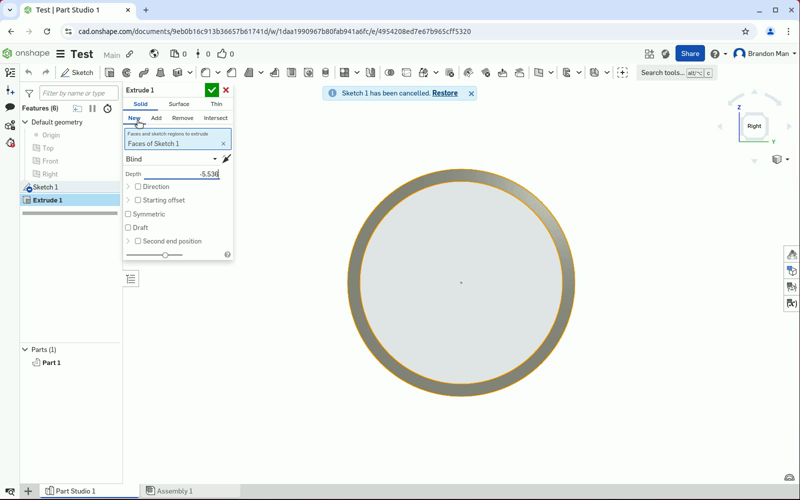
key(enter)
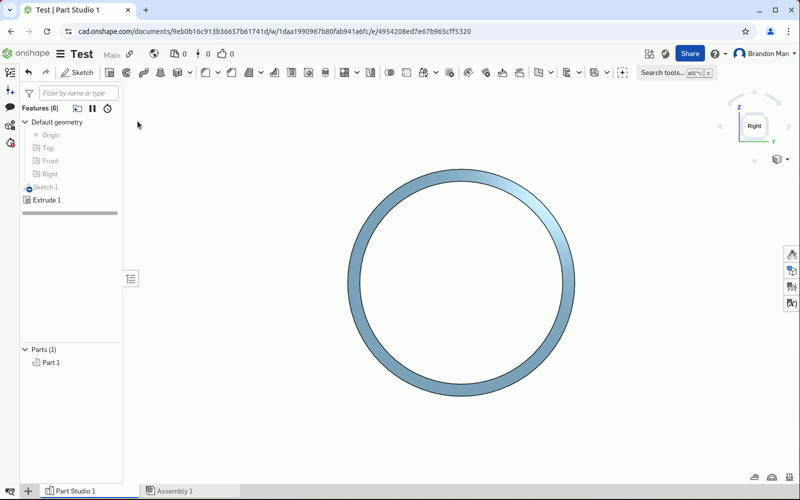
key(shift+h)
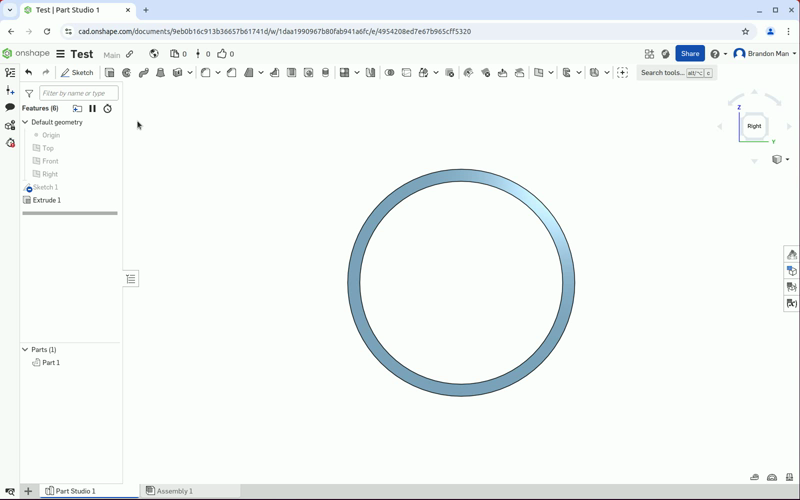
key(shift+h)
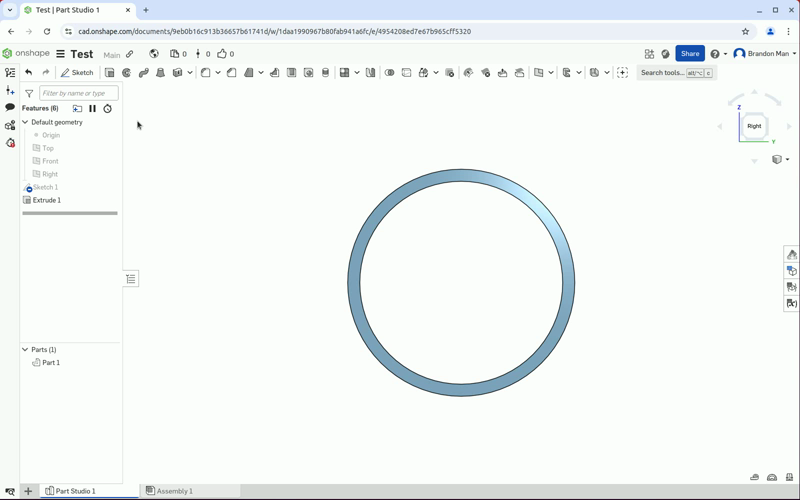
mouse_move(73, 189)
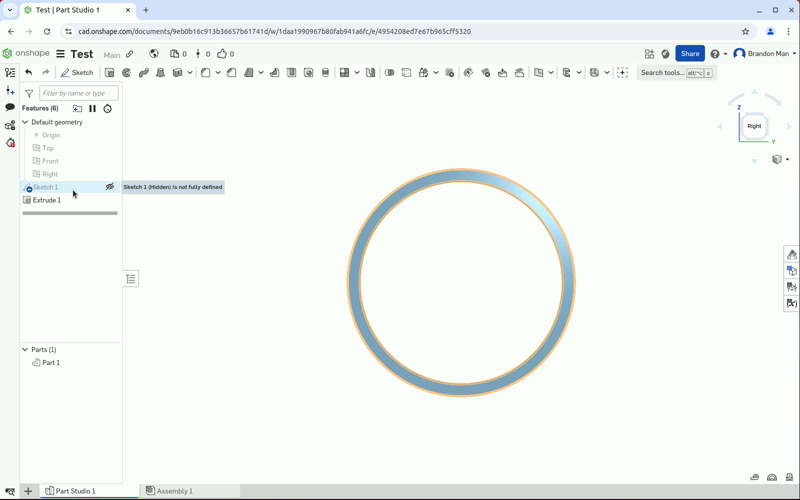
click(73, 189)
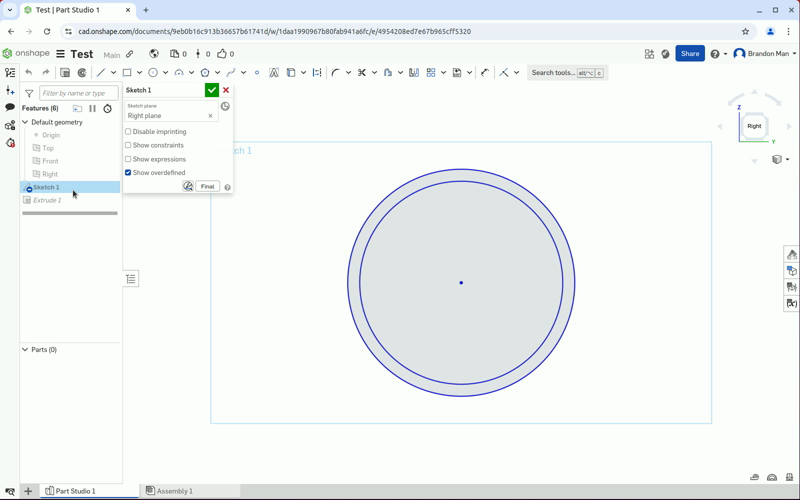
mouse_move(229, 92)
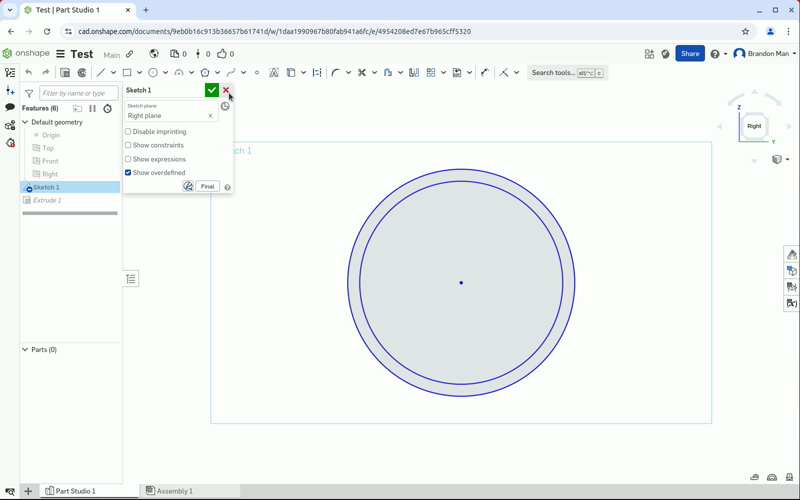
click(229, 92)
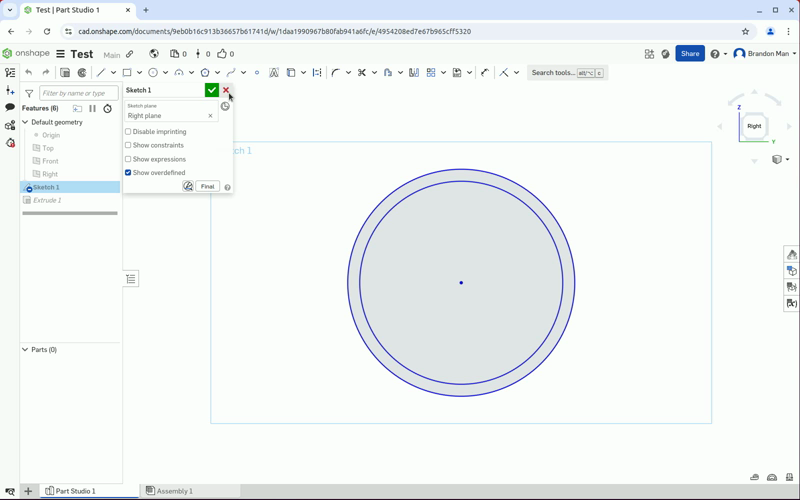
key(shift+s)
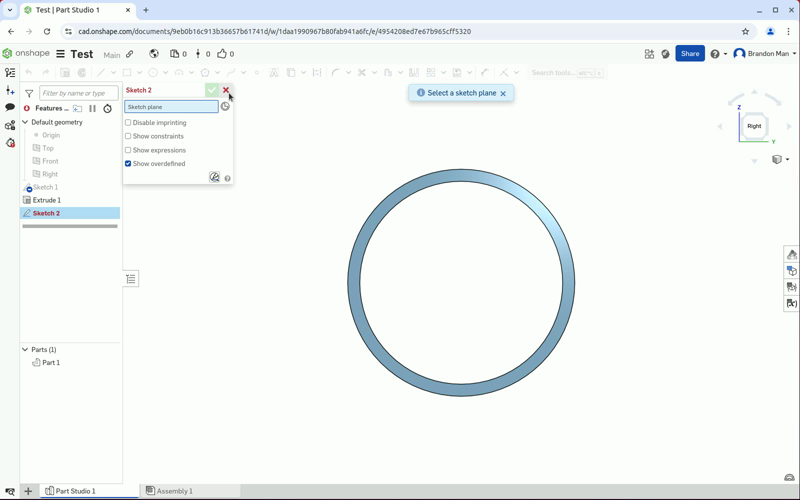
mouse_move(73, 176)
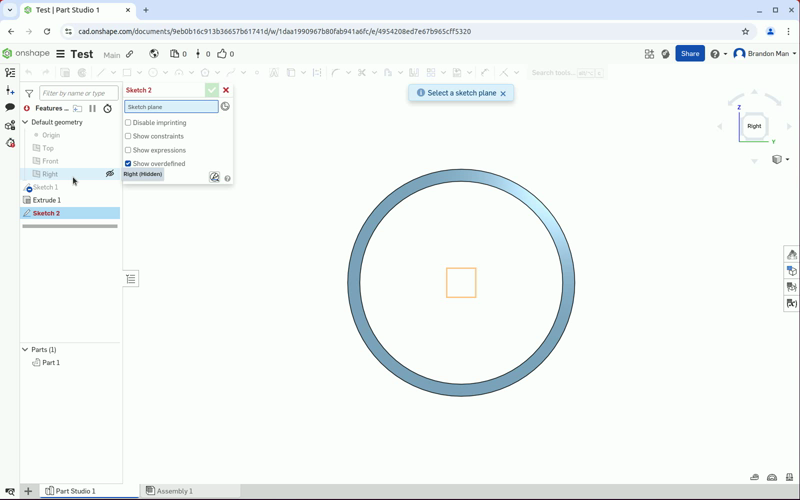
click(73, 176)
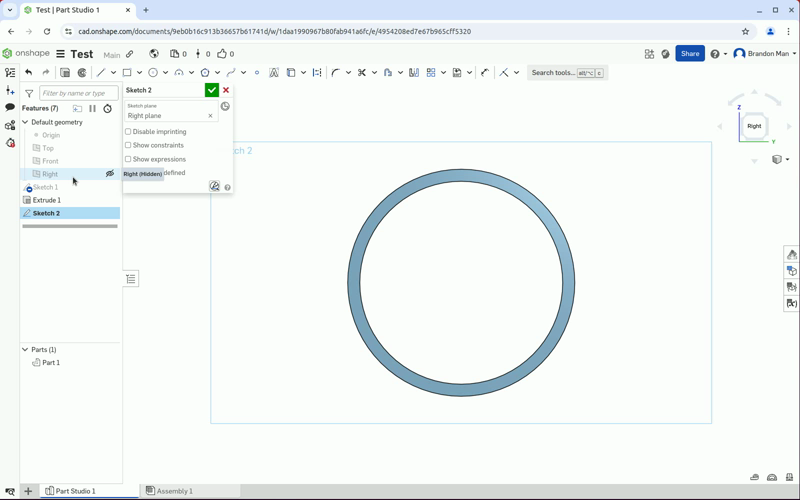
mouse_move(73, 352)
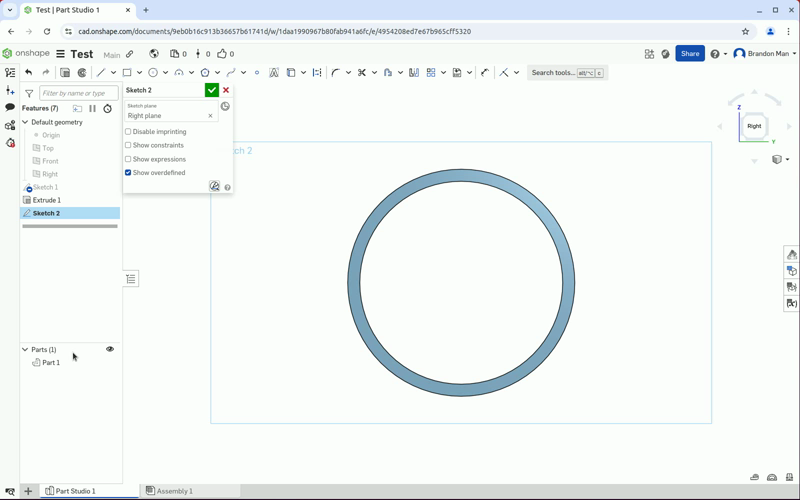
key(y)
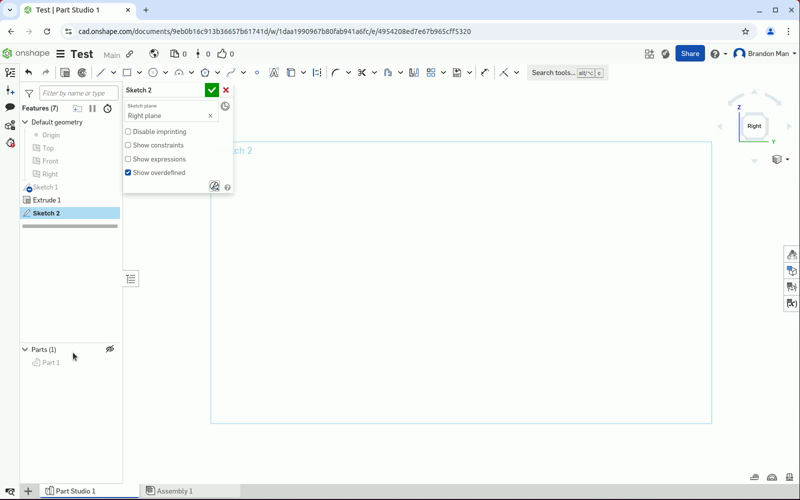
key(c)
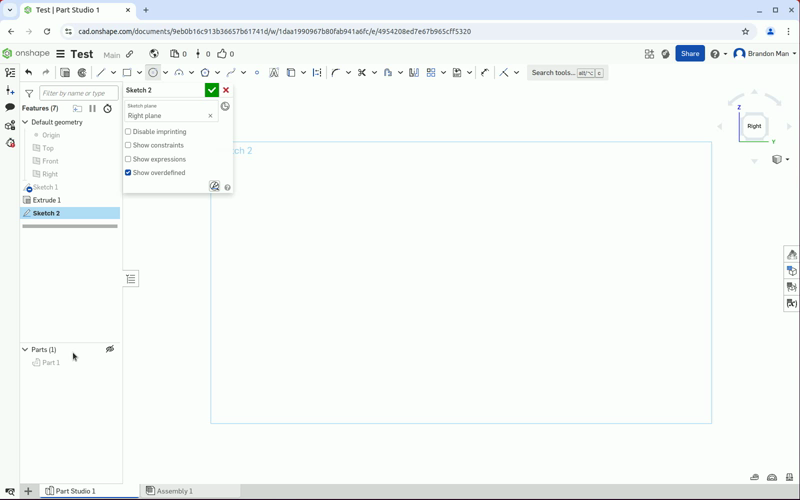
key_down(shift)
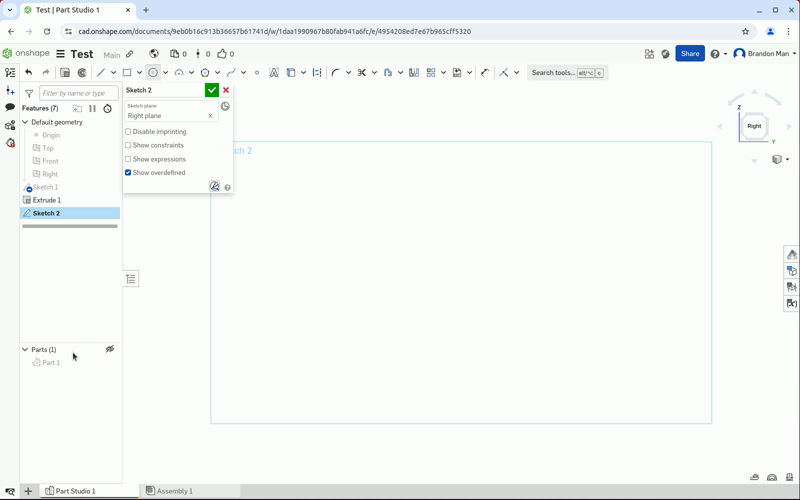
mouse_move(461, 282)
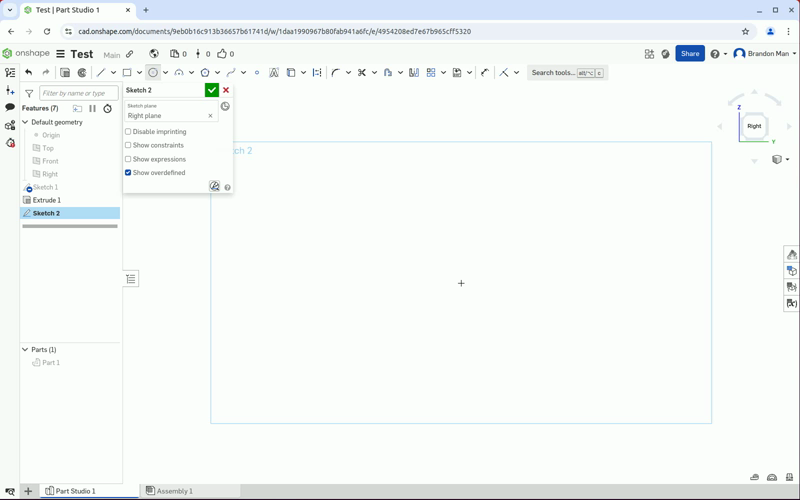
click(461, 282)
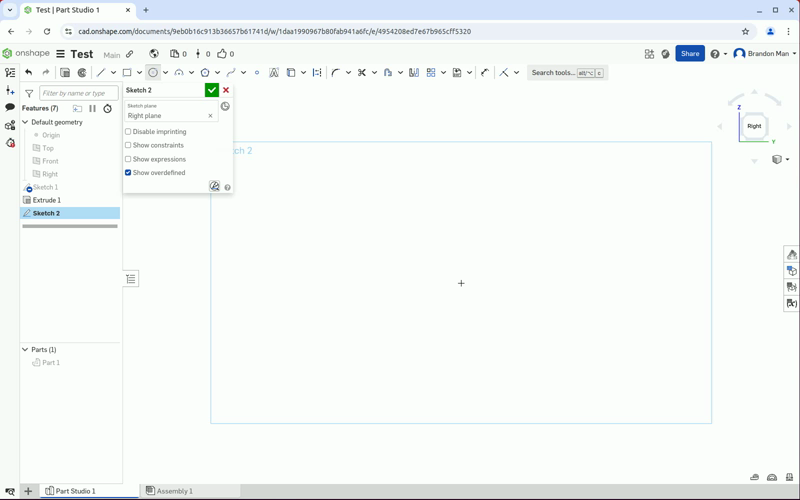
key_up(shift)
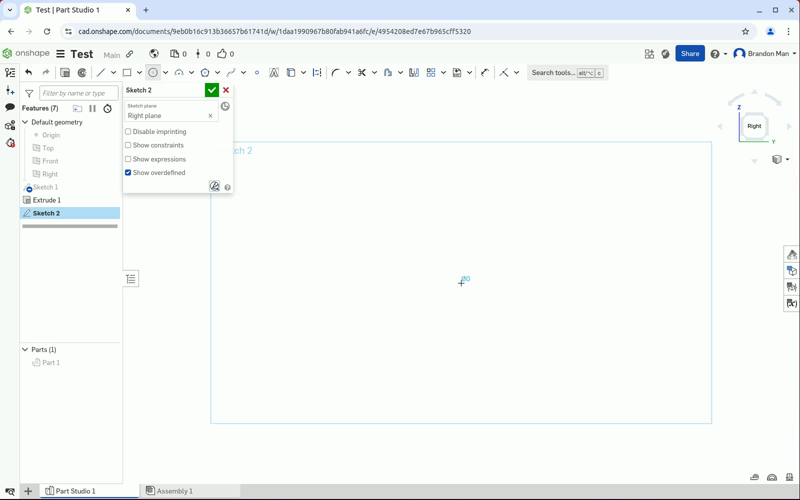
mouse_move(564, 282)
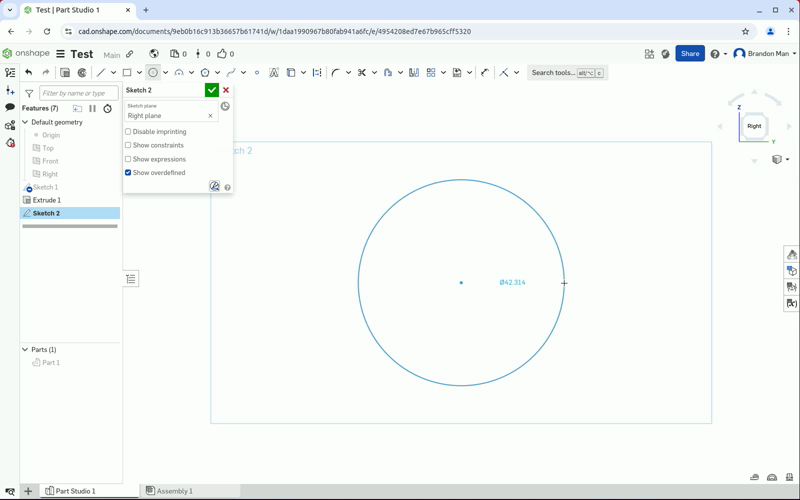
click(564, 282)
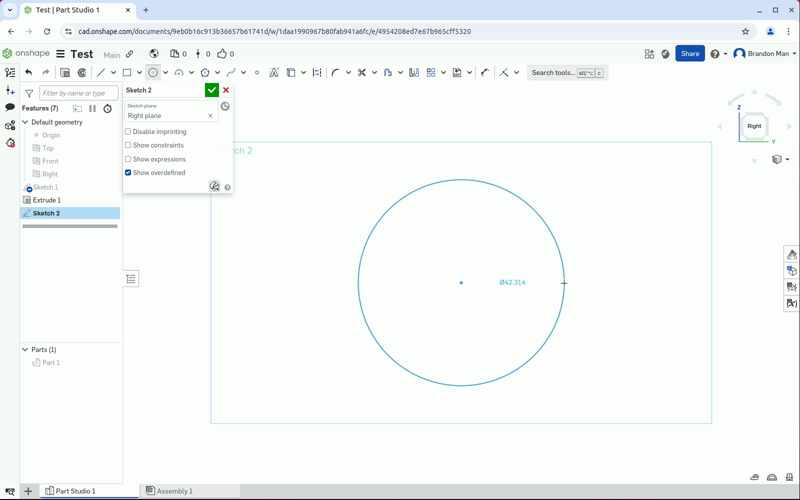
key(esc)
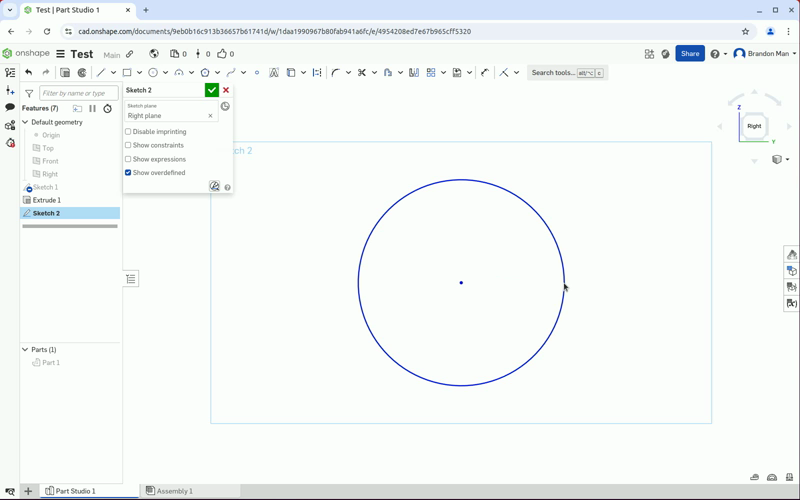
mouse_move(535, 254)
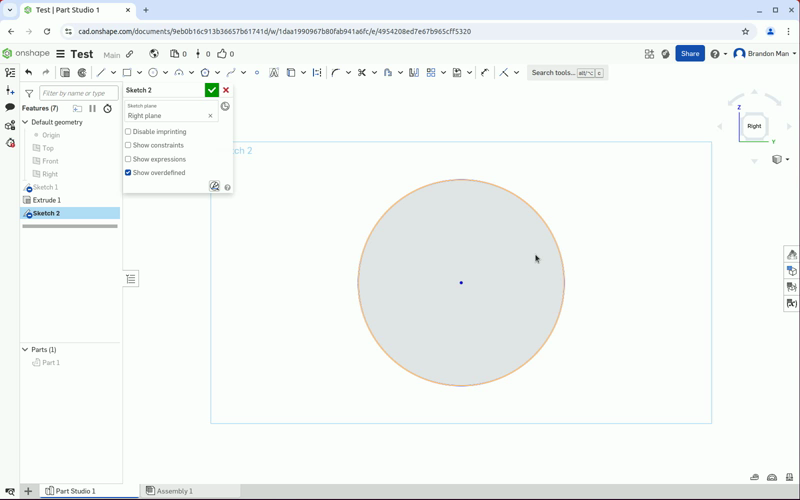
click(535, 254)
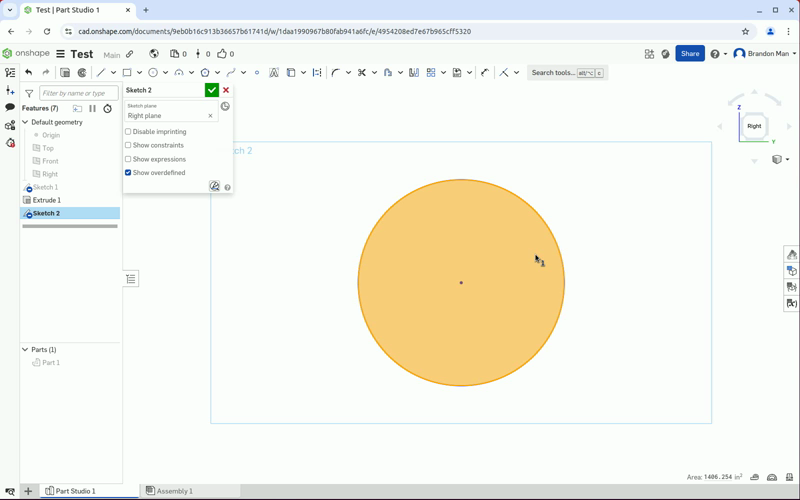
mouse_move(73, 352)
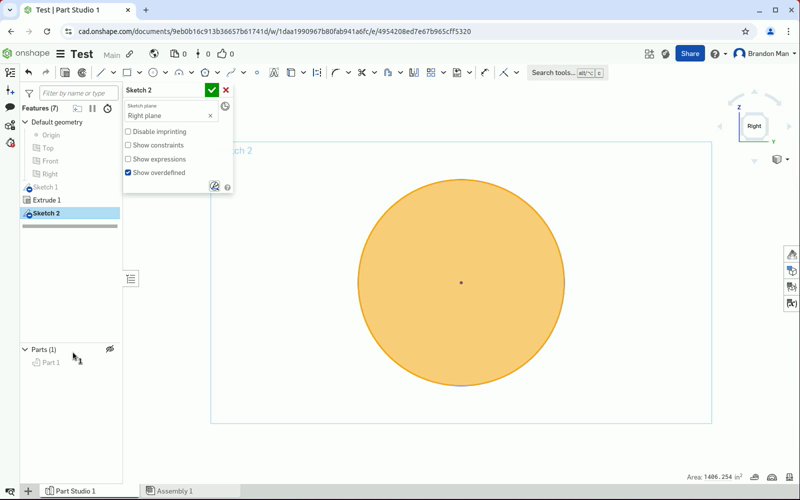
key(shift+y)
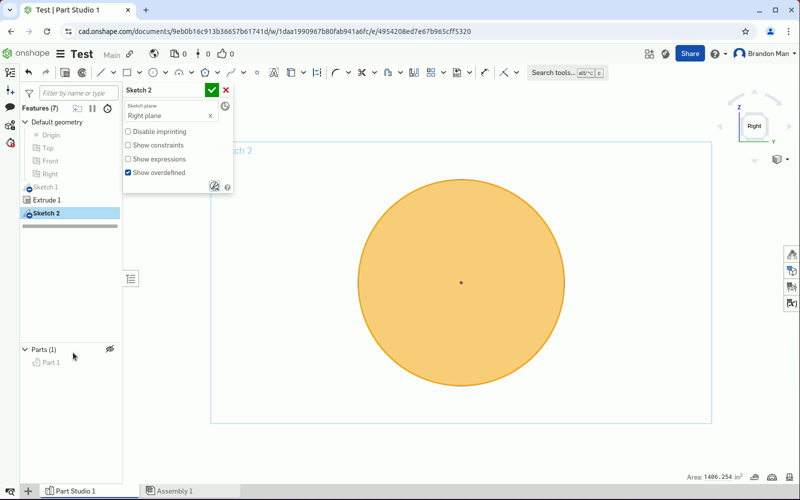
key(shift+e)
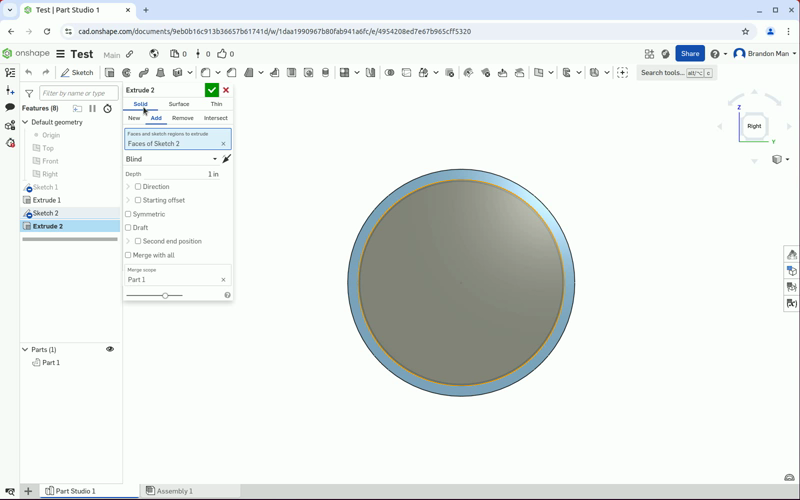
mouse_move(143, 106)
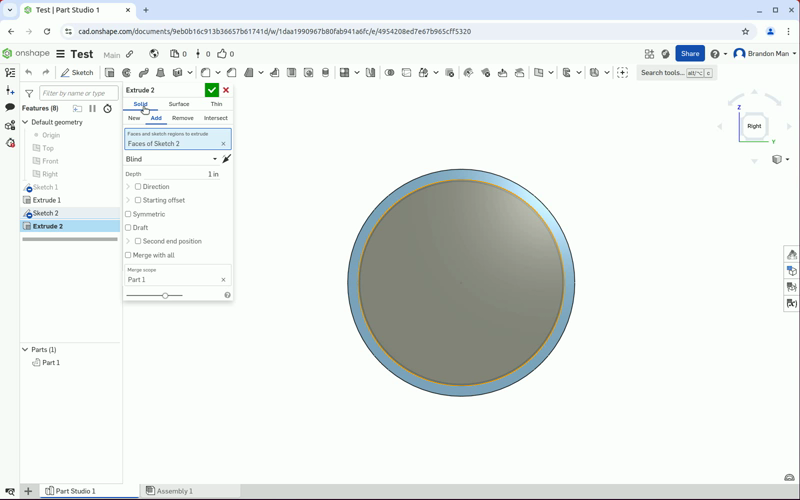
click(143, 106)
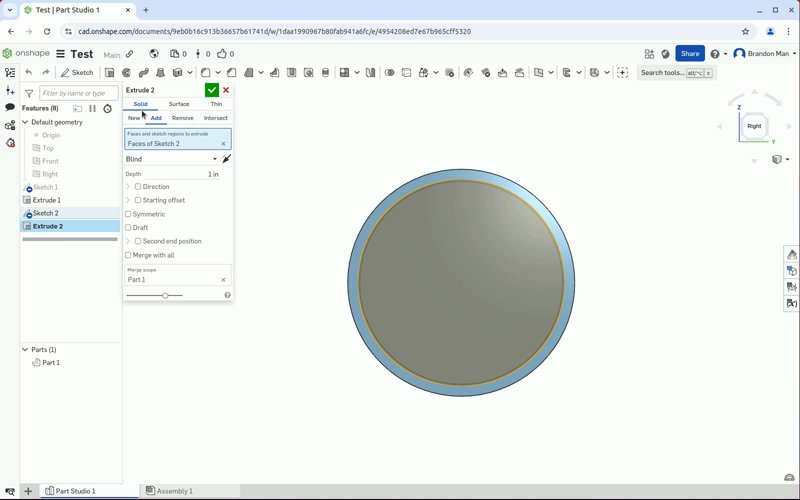
mouse_move(137, 120)
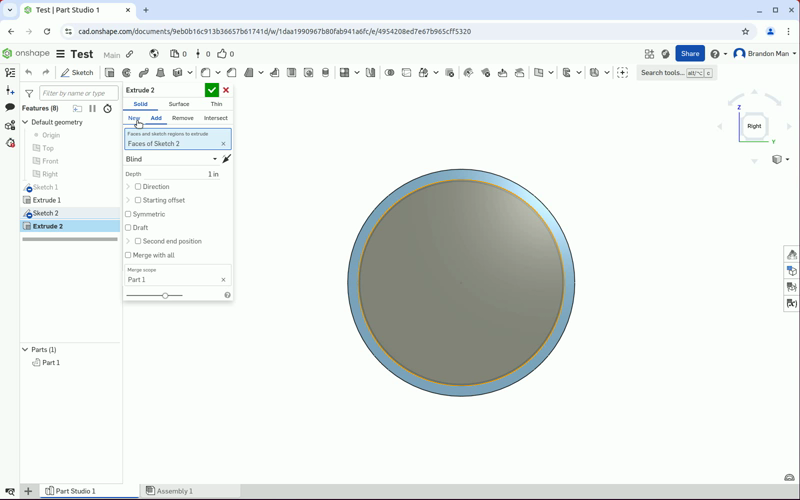
click(137, 120)
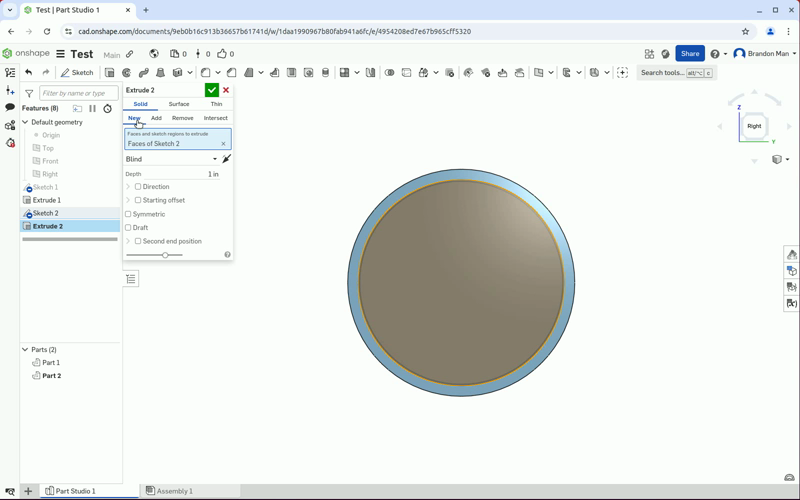
key(tab, 4)
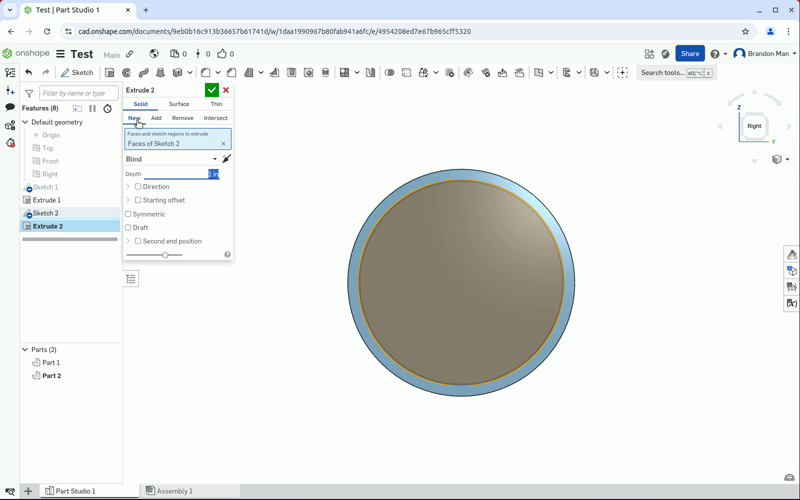
text(-5.536)
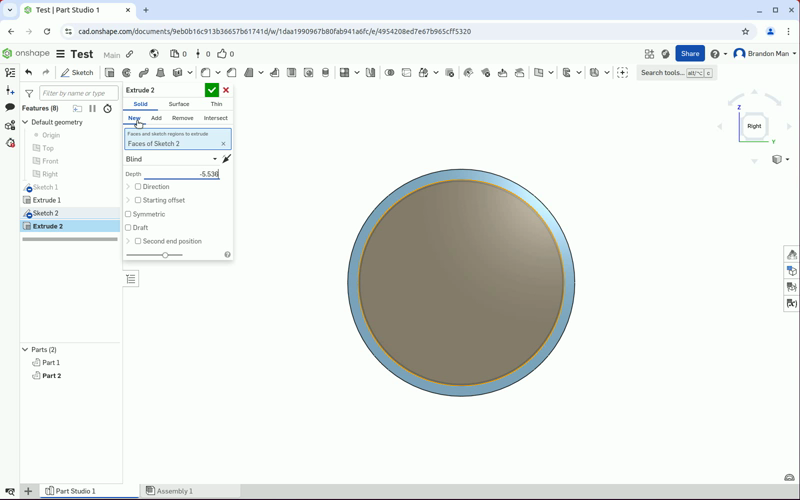
key(enter)
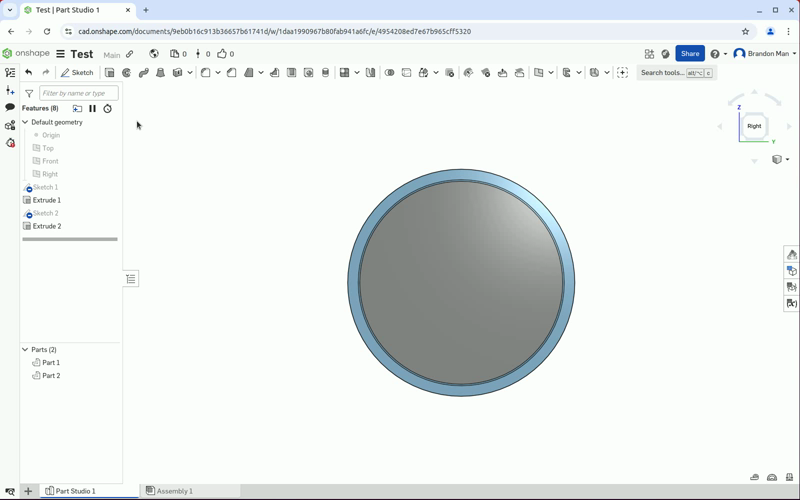
key(shift+h)
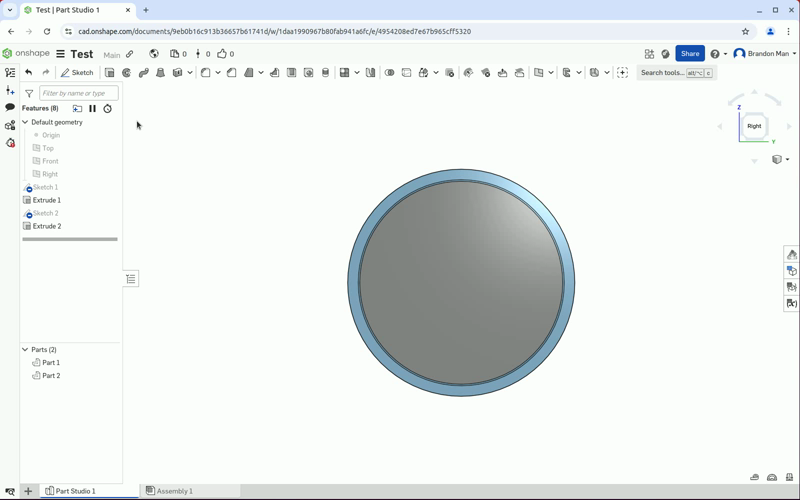
key(shift+h)
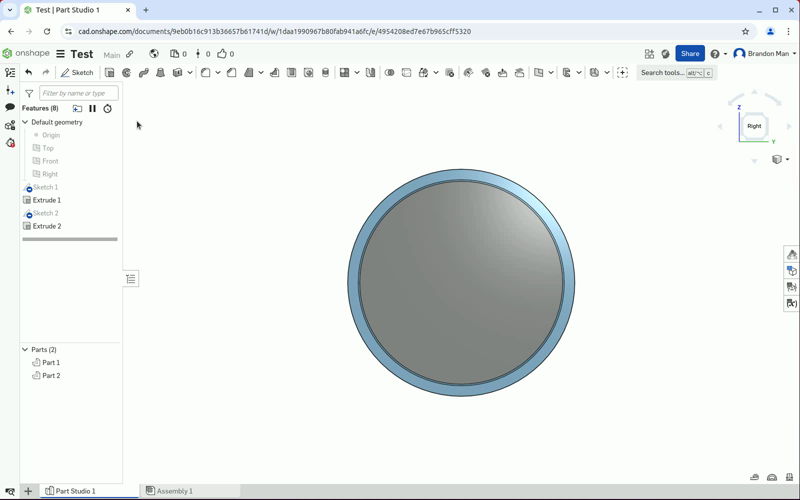
mouse_move(73, 189)
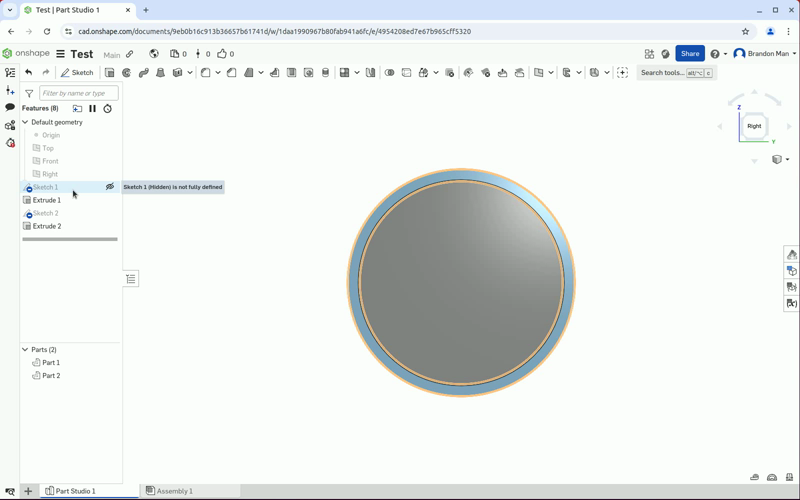
click(73, 189)
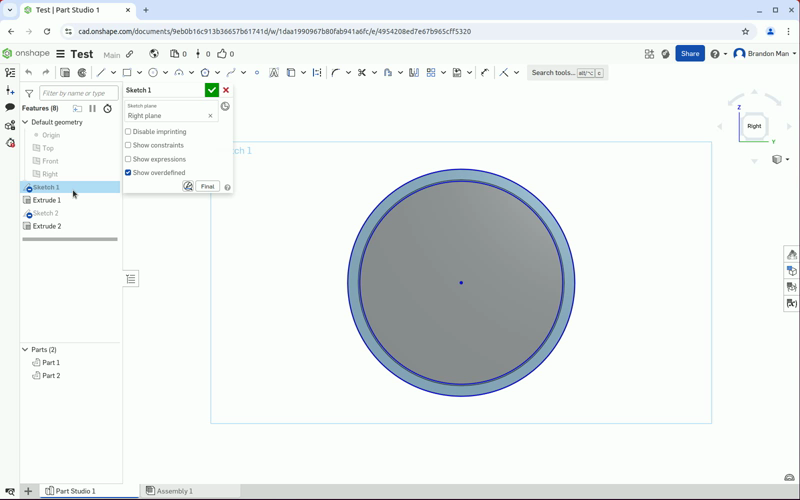
mouse_move(229, 92)
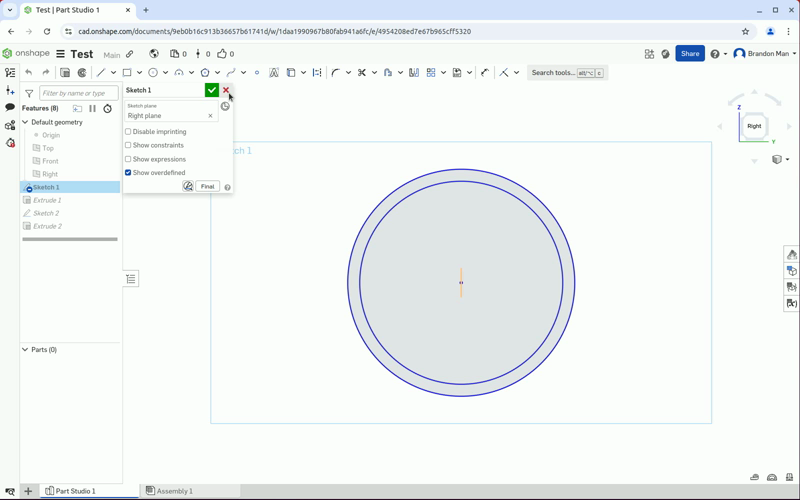
click(229, 92)
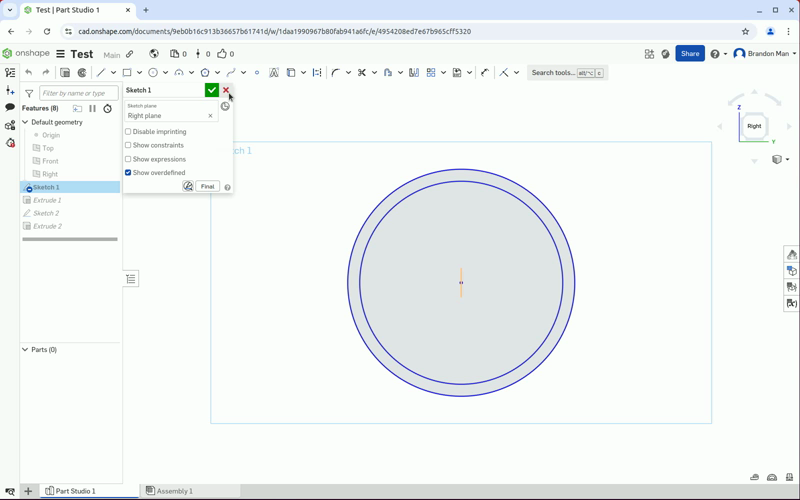
key(shift+s)
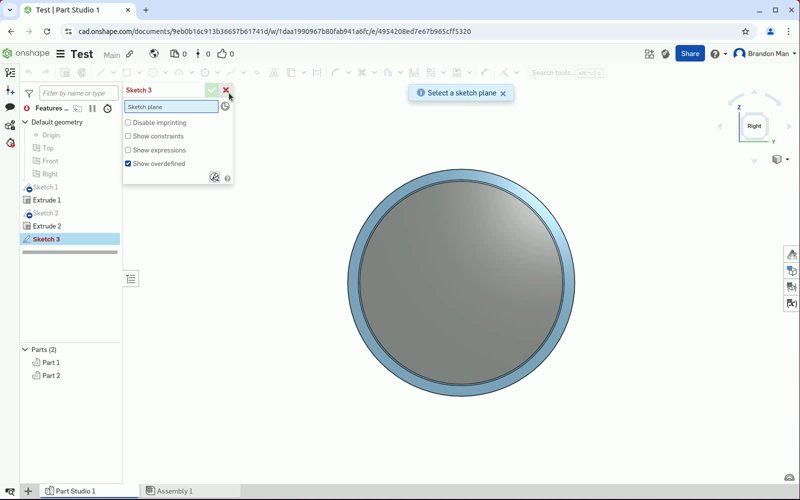
mouse_move(73, 176)
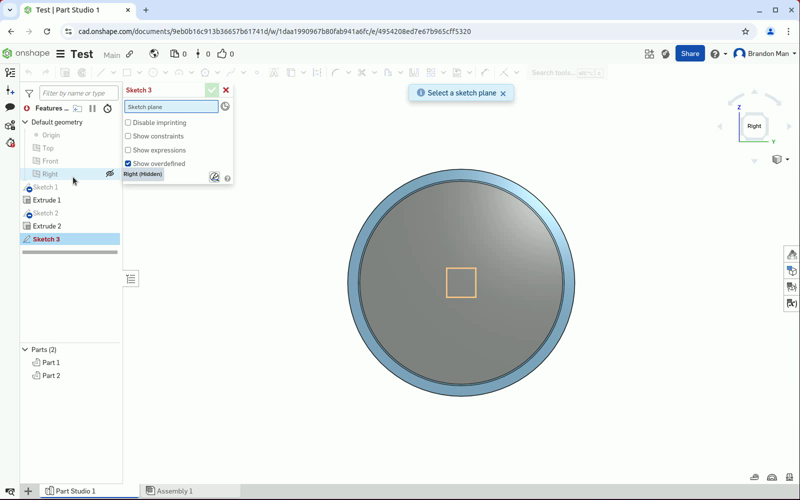
click(73, 176)
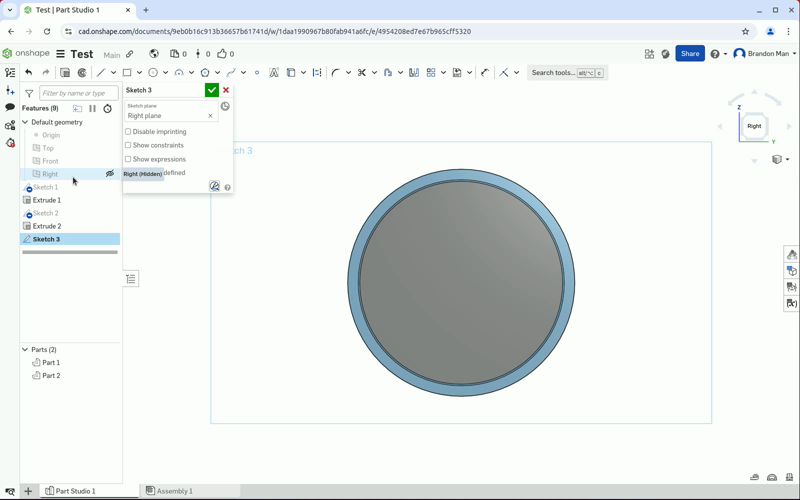
mouse_move(73, 352)
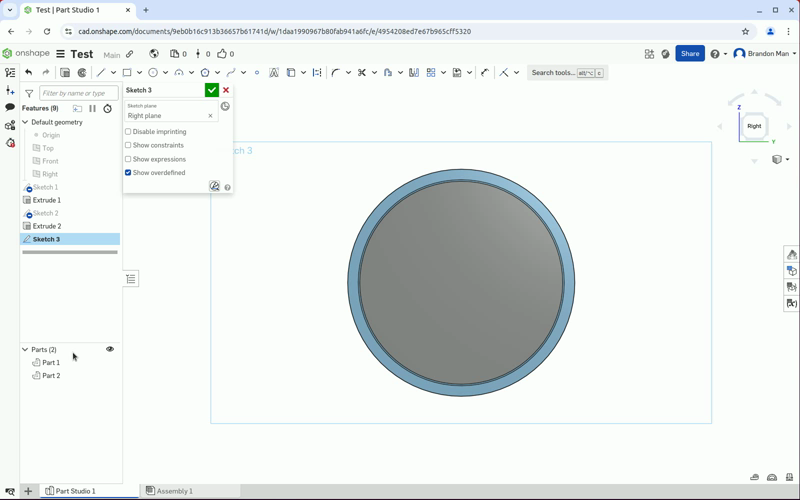
key(y)
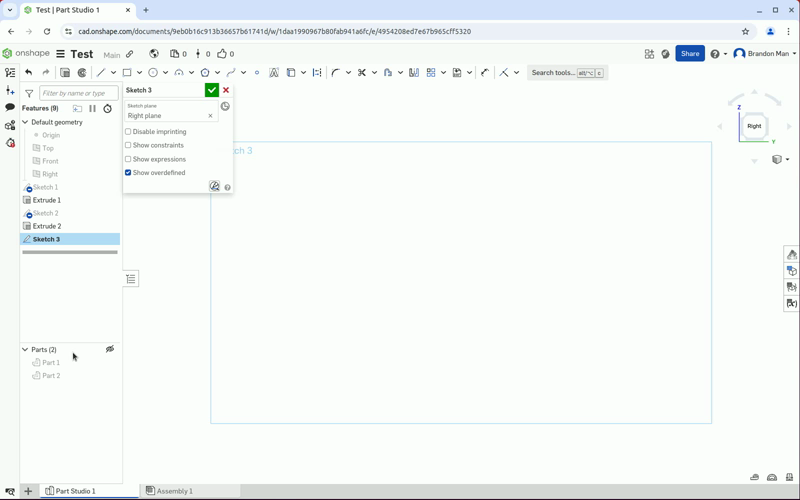
key(c)
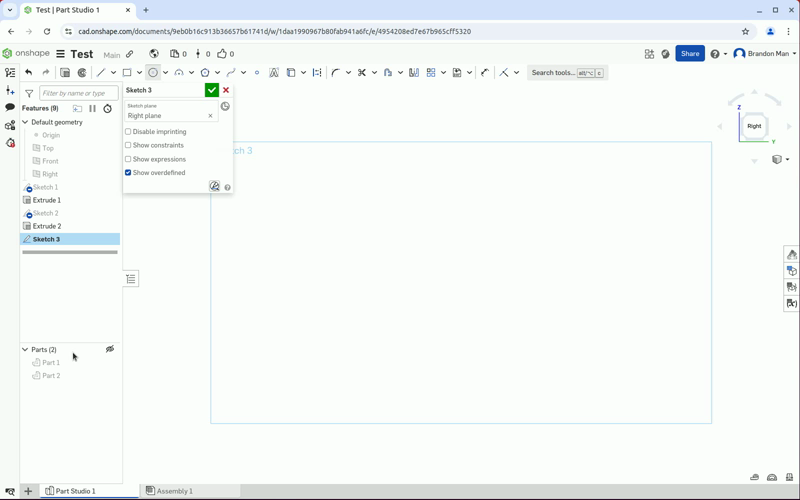
key_down(shift)
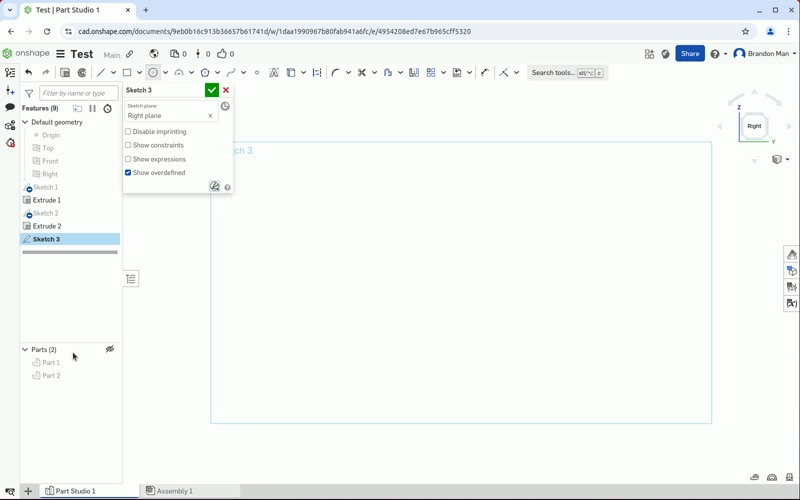
mouse_move(461, 282)
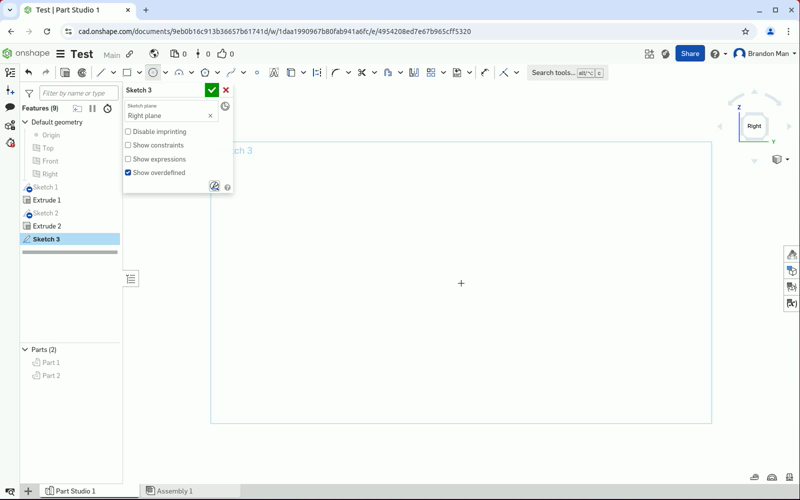
click(461, 282)
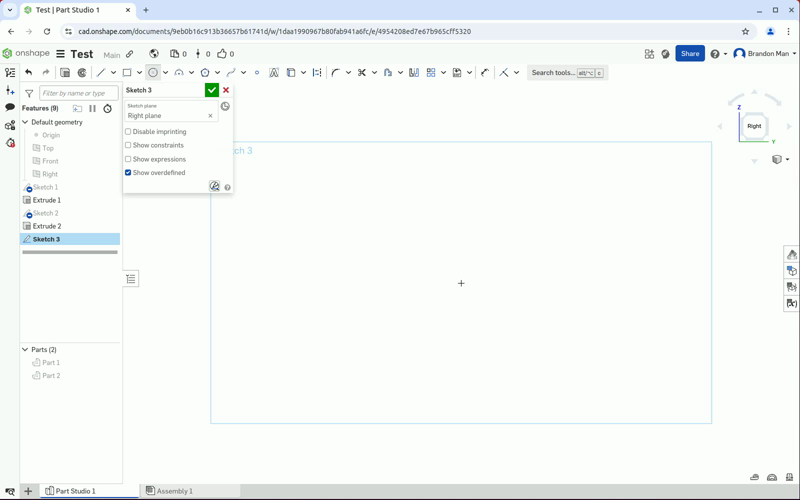
key_up(shift)
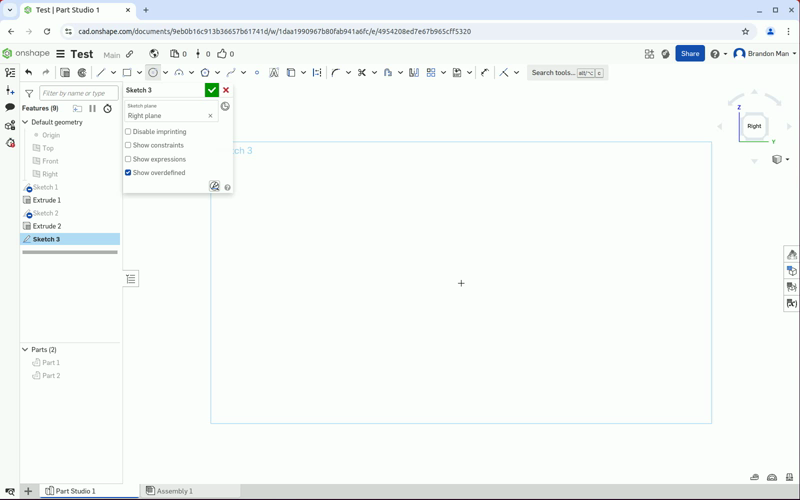
mouse_move(574, 282)
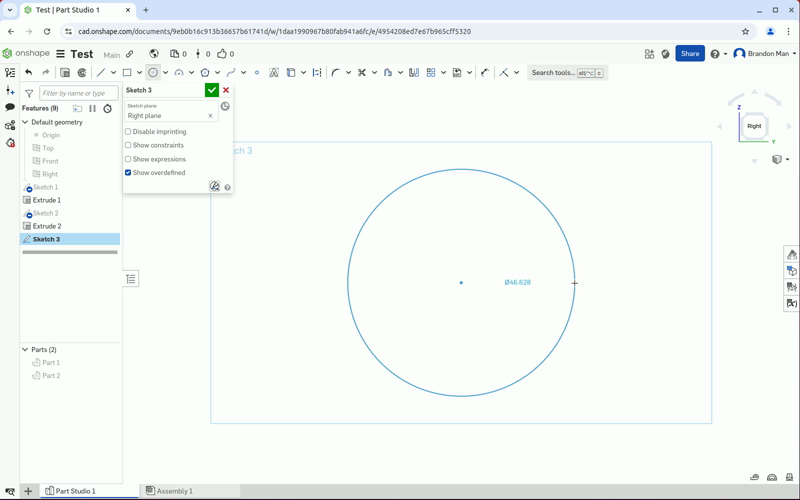
click(574, 282)
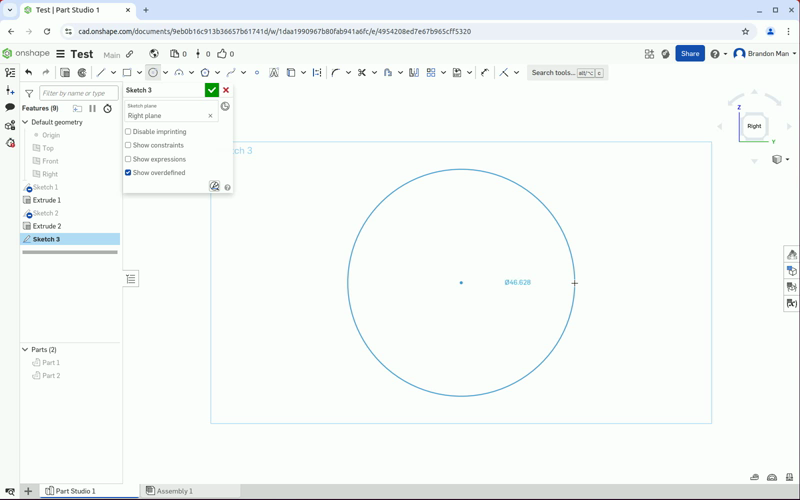
key(esc)
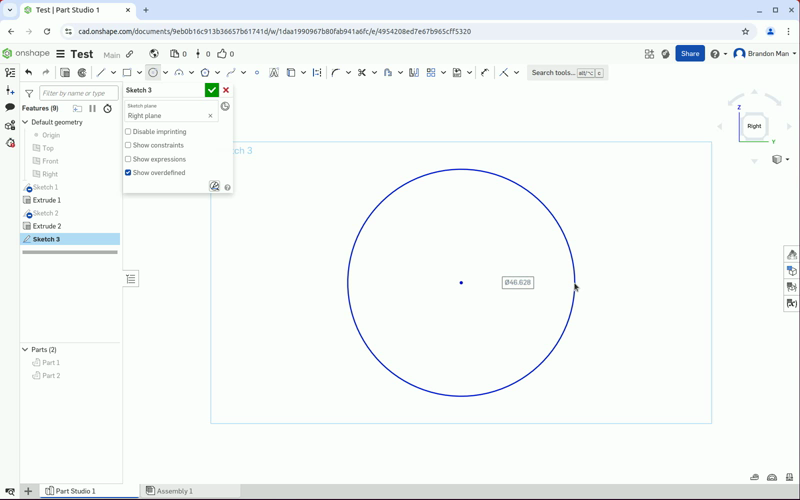
key(c)
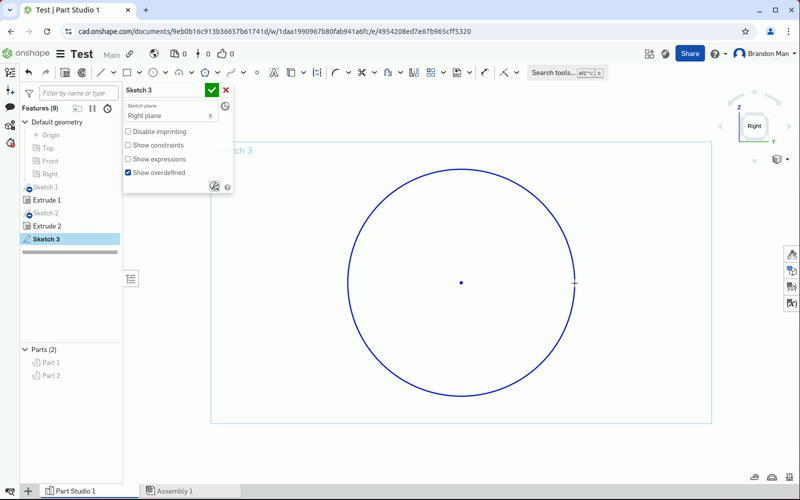
key_down(shift)
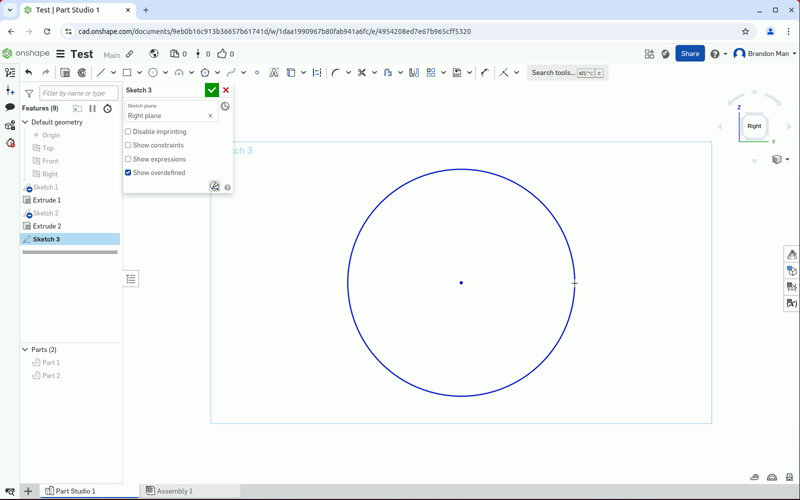
mouse_move(461, 282)
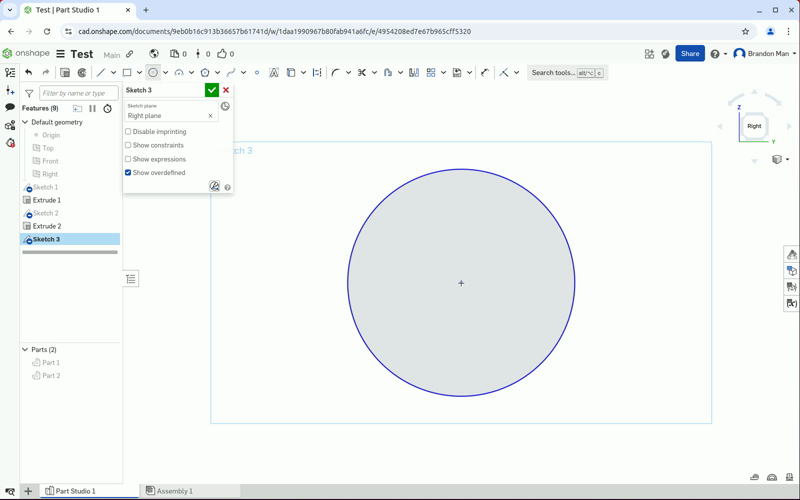
click(461, 282)
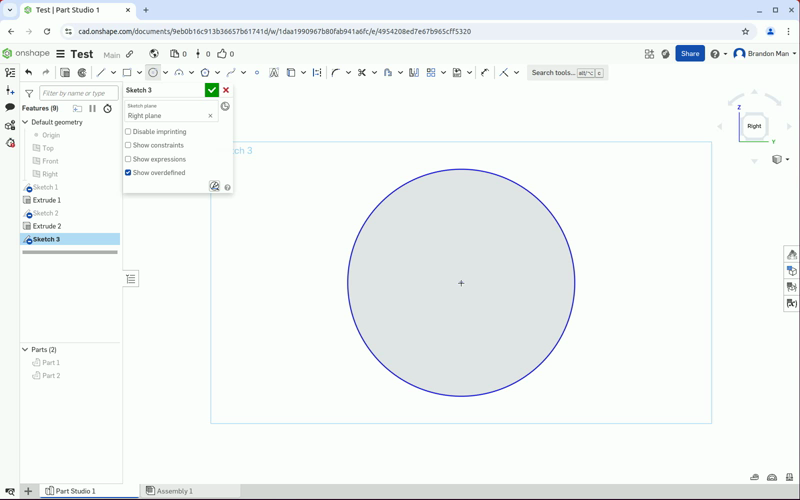
key_up(shift)
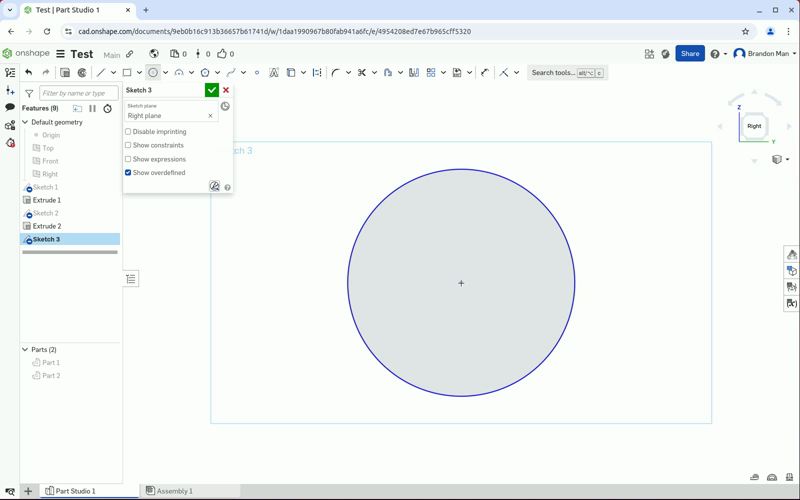
mouse_move(562, 282)
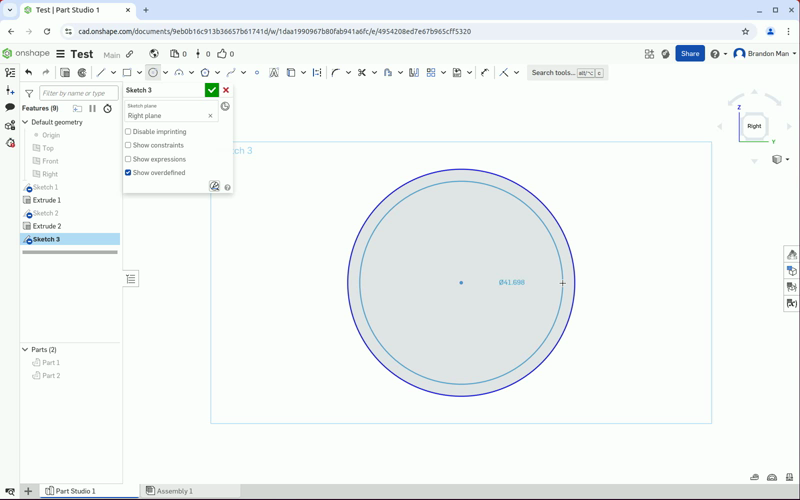
click(562, 282)
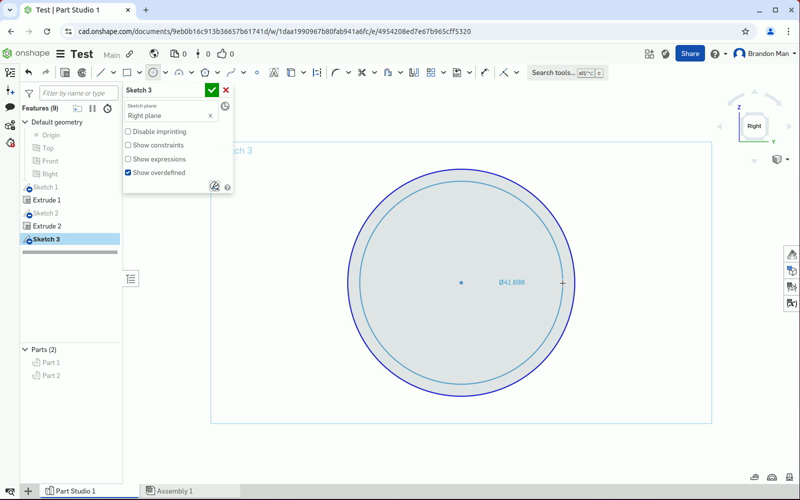
key(esc)
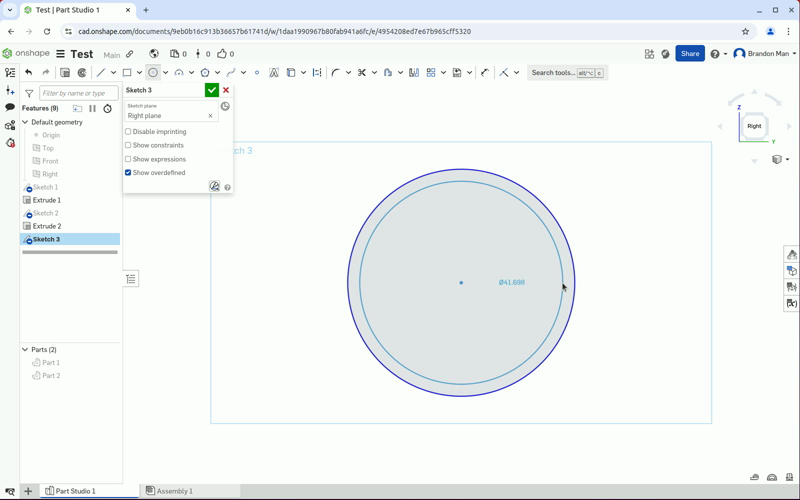
mouse_move(491, 180)
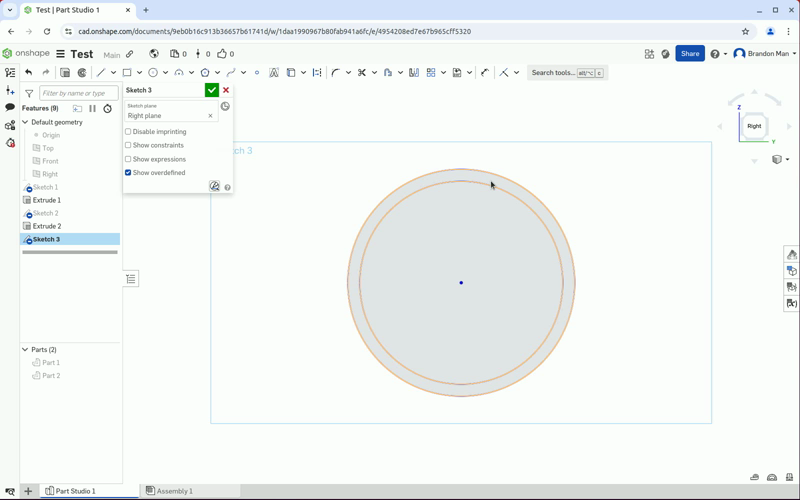
click(491, 180)
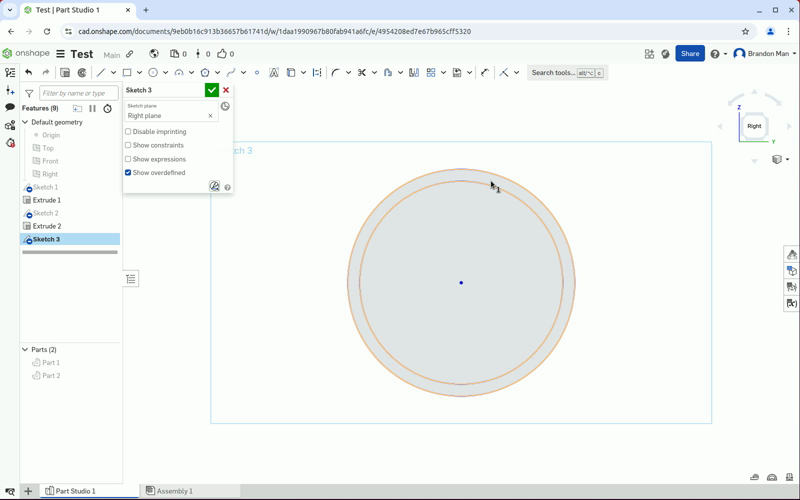
mouse_move(73, 352)
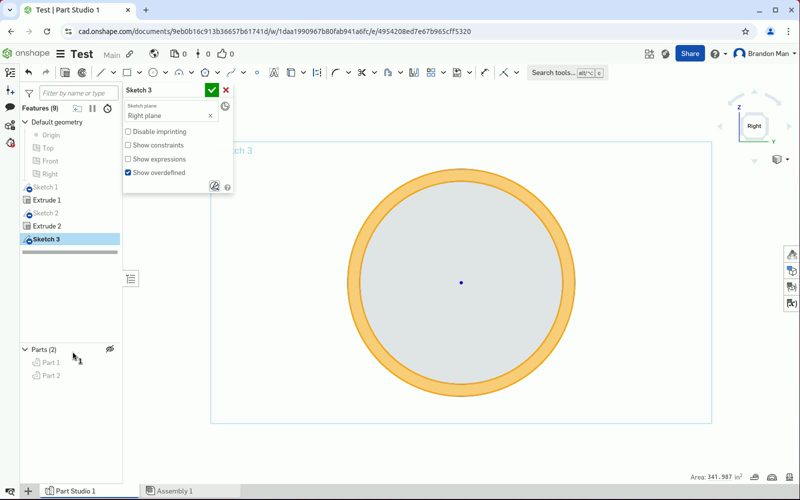
key(shift+y)
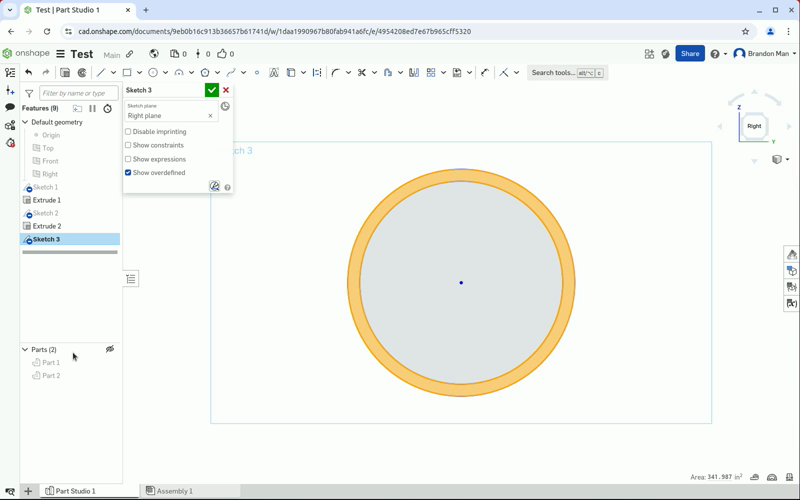
key(shift+e)
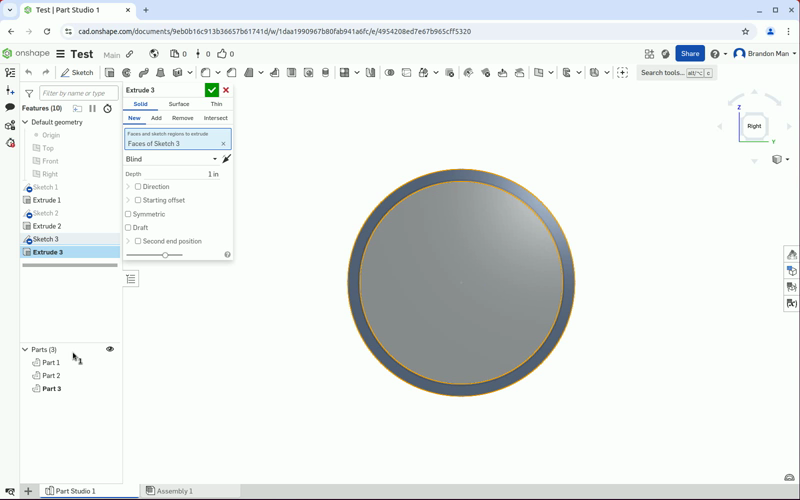
mouse_move(143, 106)
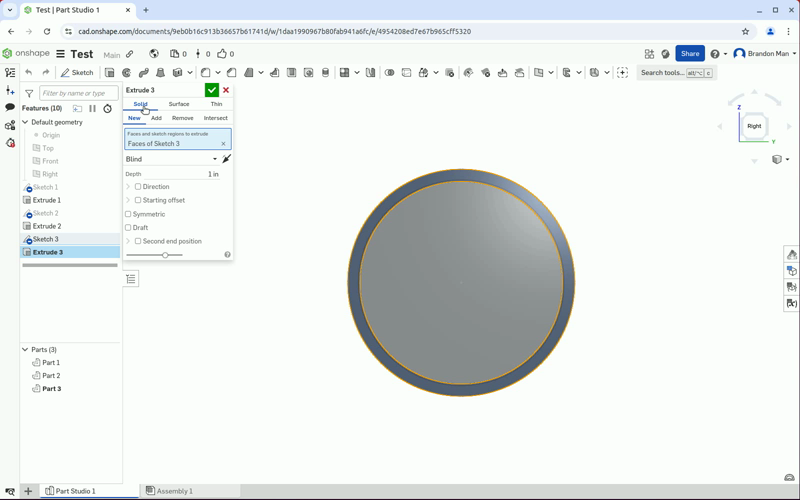
click(143, 106)
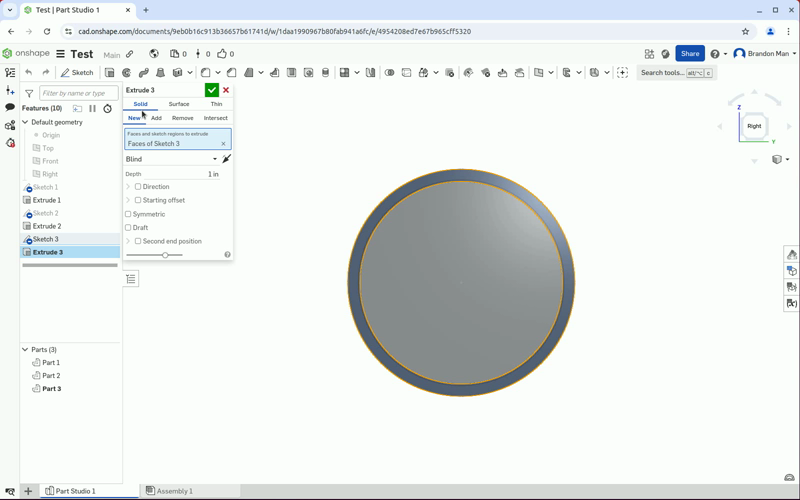
mouse_move(137, 120)
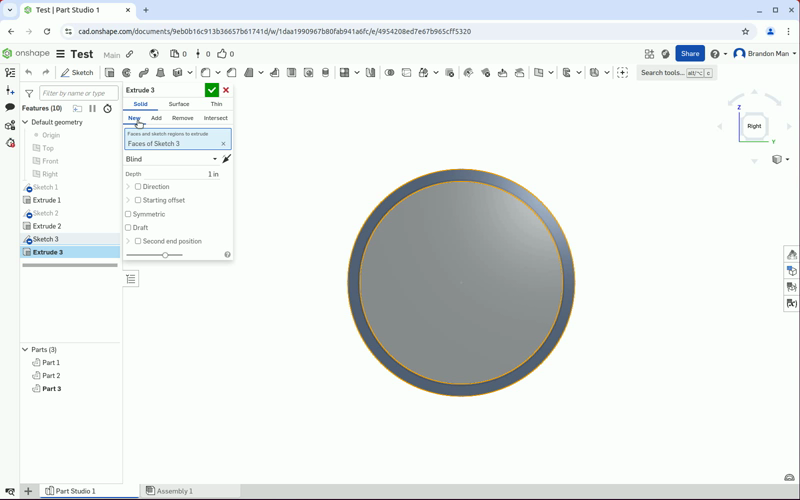
click(137, 120)
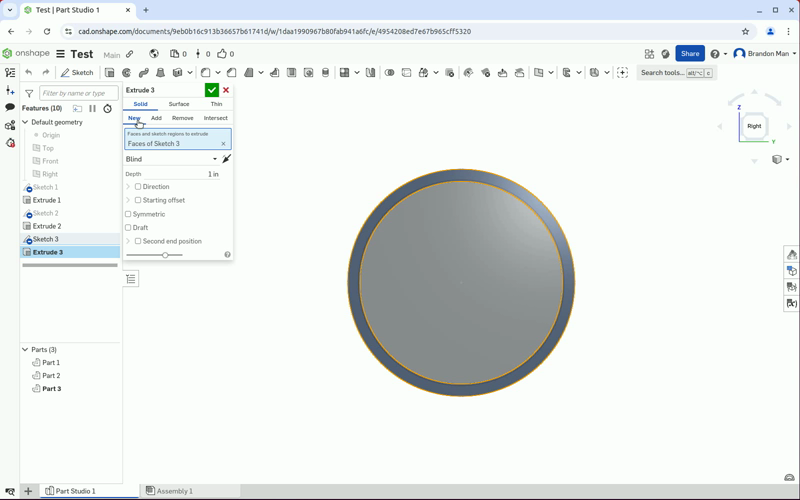
key(tab, 4)
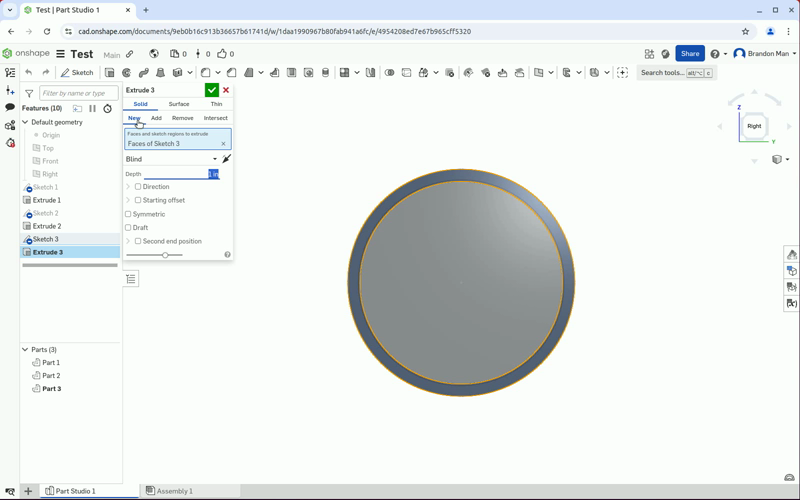
text(11.073)
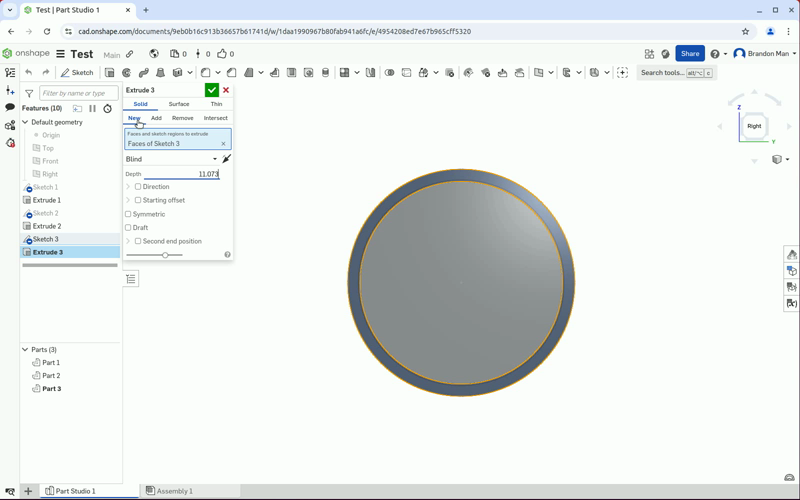
key(enter)
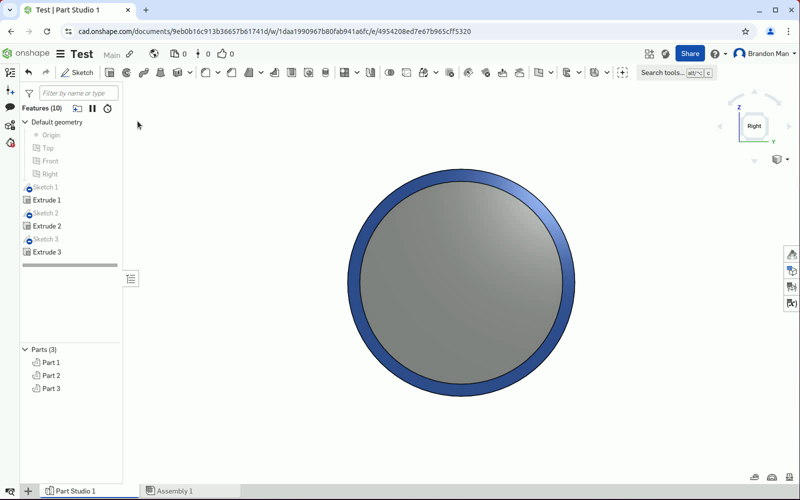
key(shift+h)
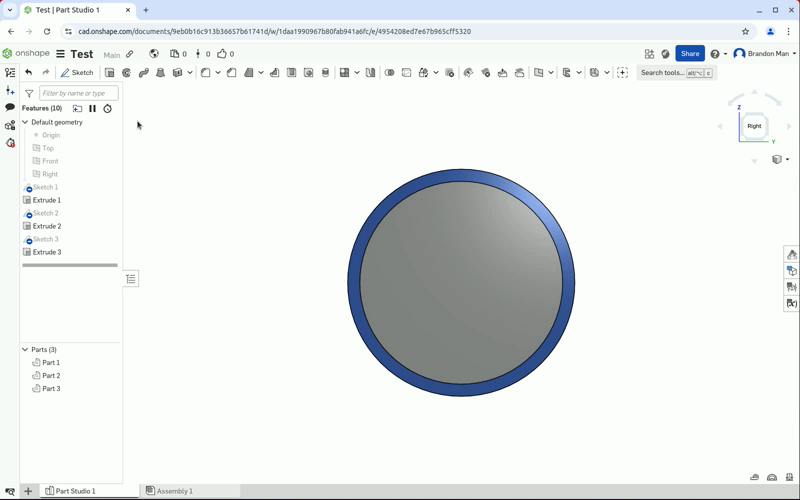
key(shift+h)
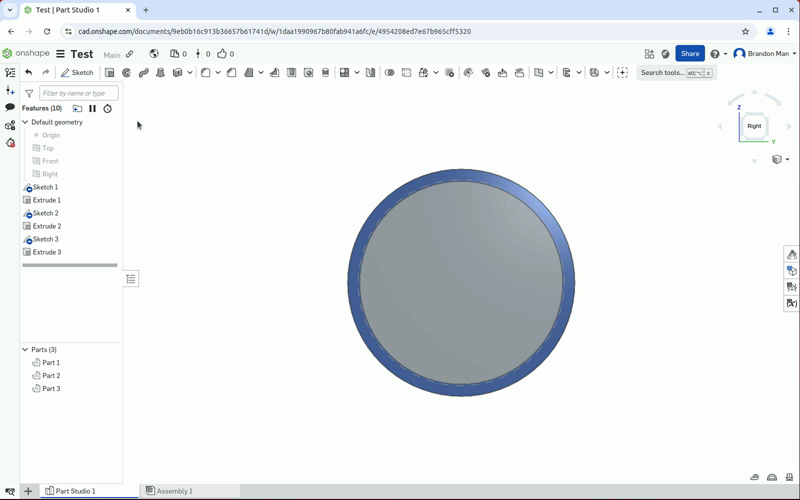
key(shift+7)
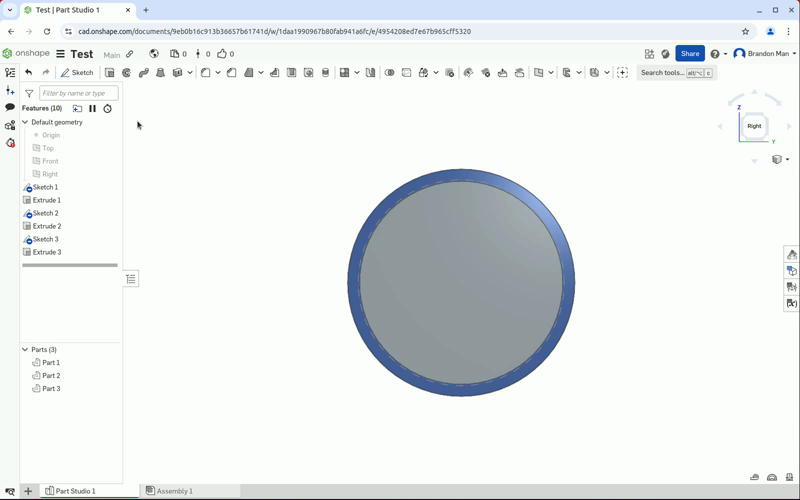
key(right, 2)
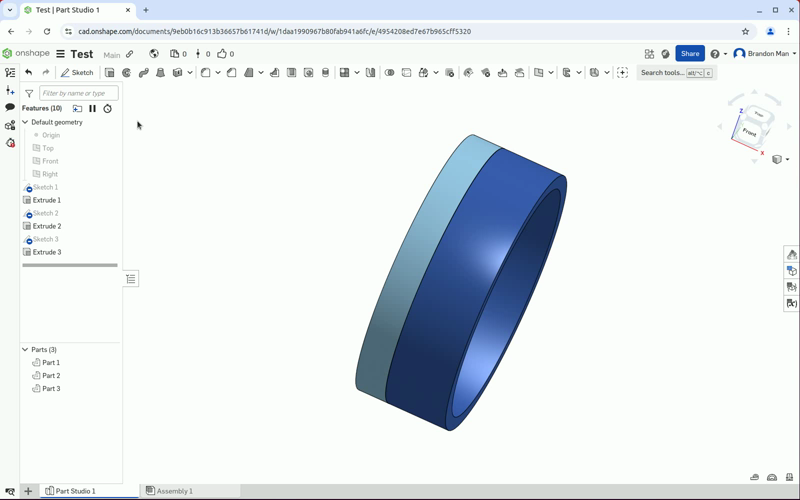
key(down, 2)
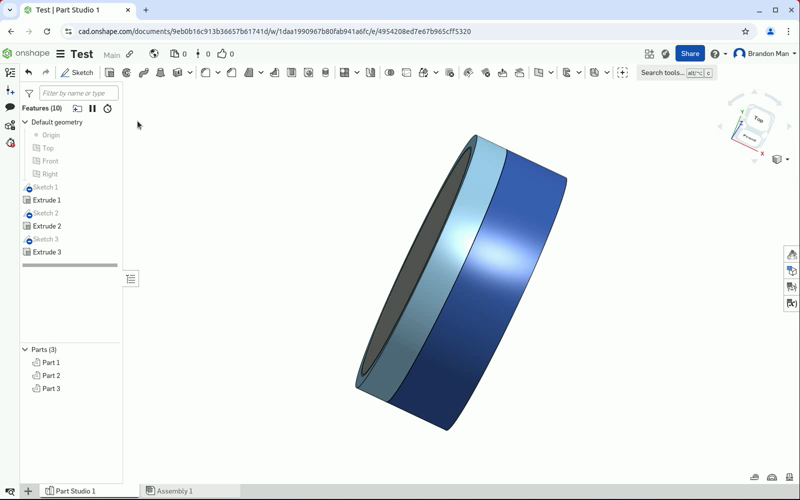
key(up, 2)
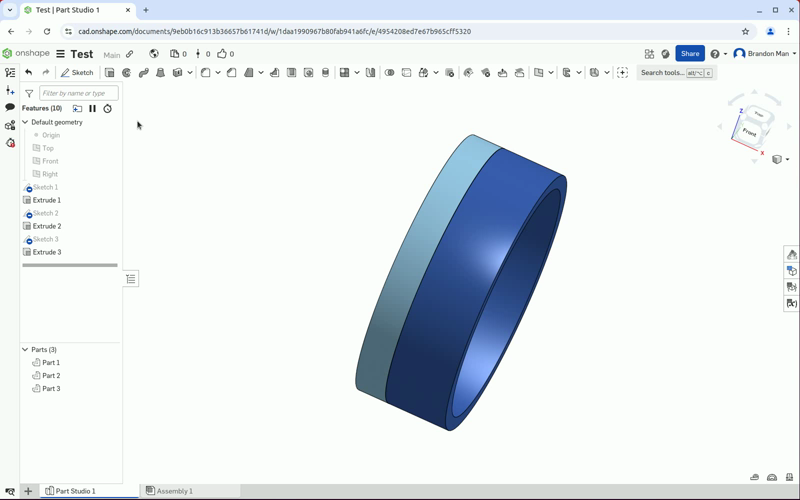
key(left, 2)
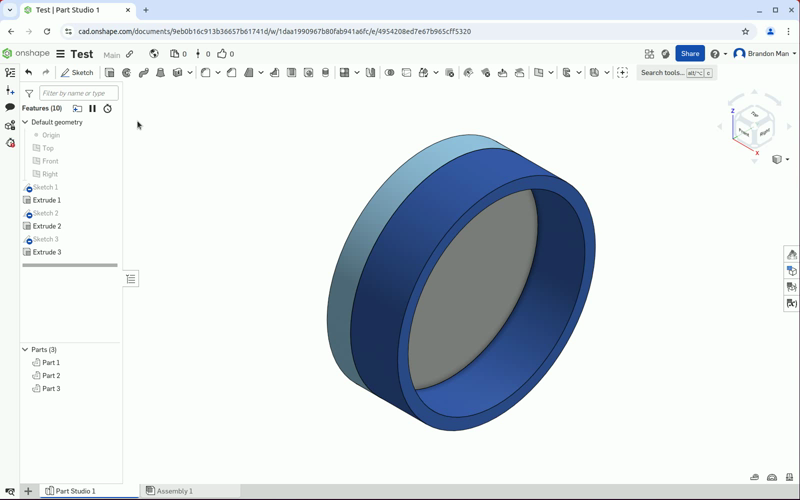
mouse_move(73, 189)
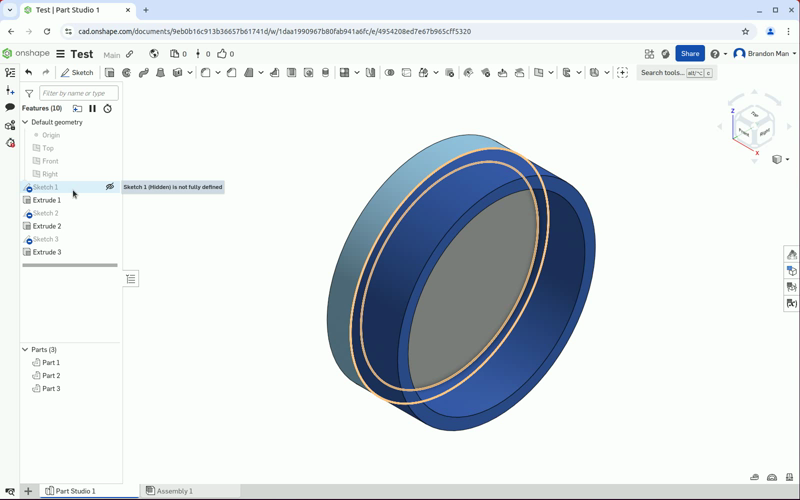
click(73, 189)